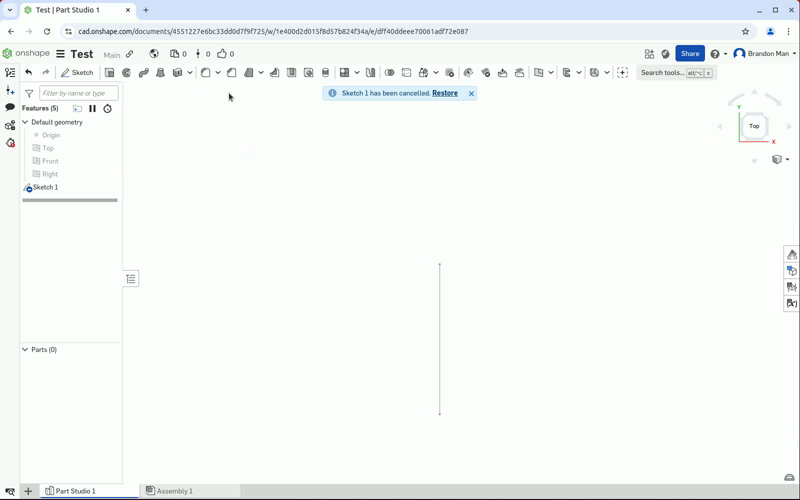
key(shift+h)
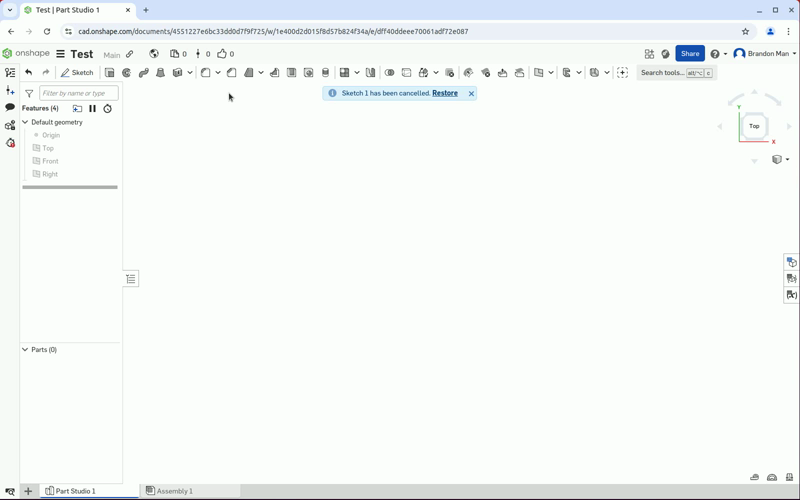
mouse_move(73, 352)
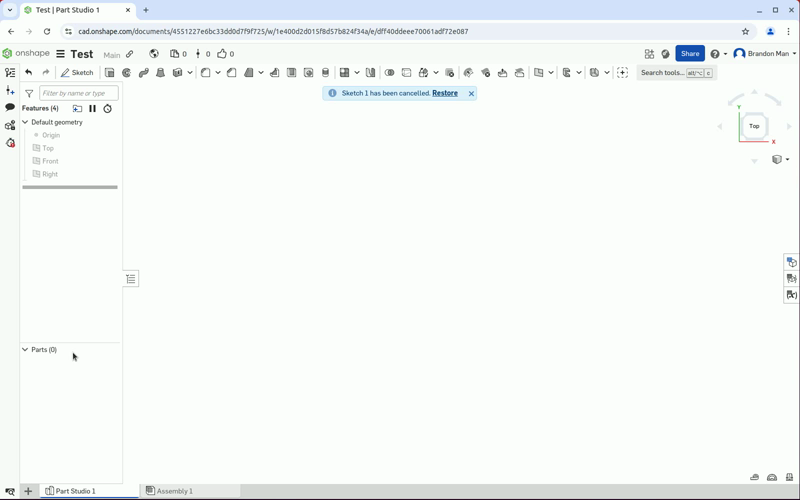
key(y)
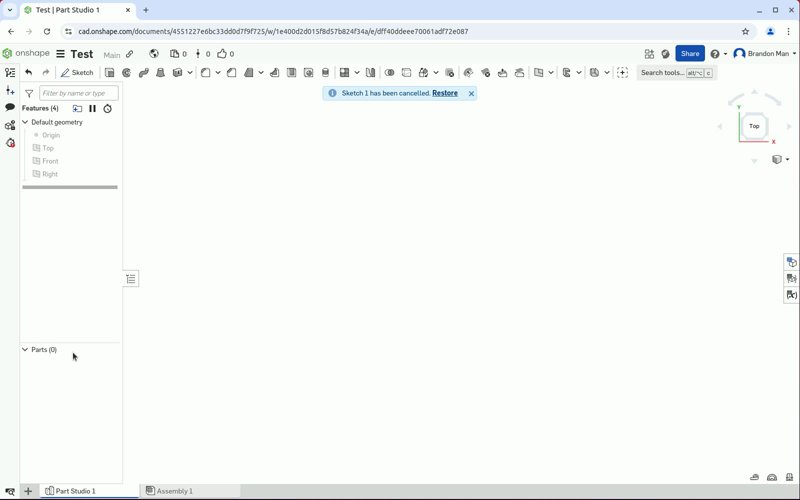
key(shift+p)
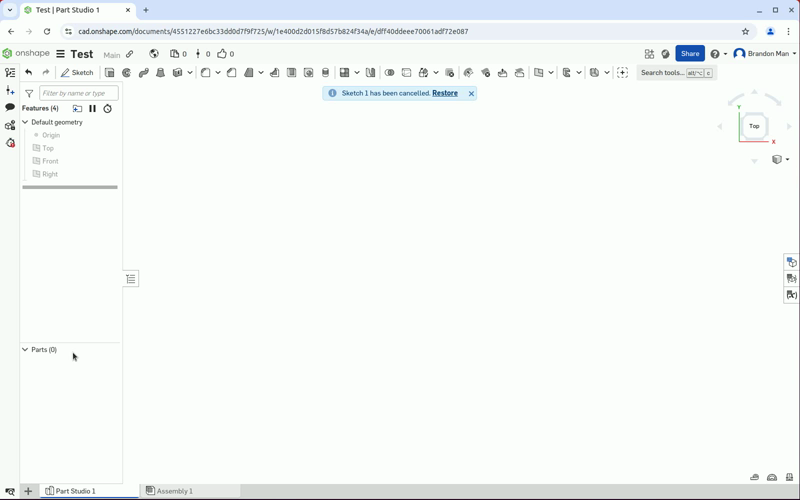
key(space)
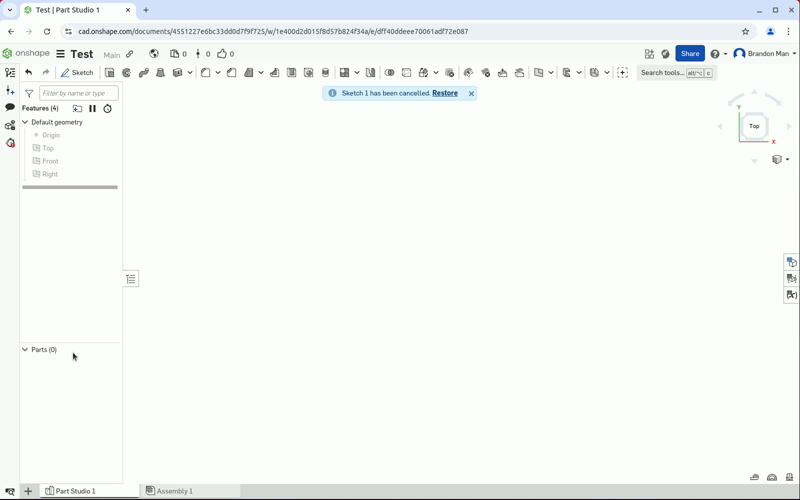
key_down(shift)
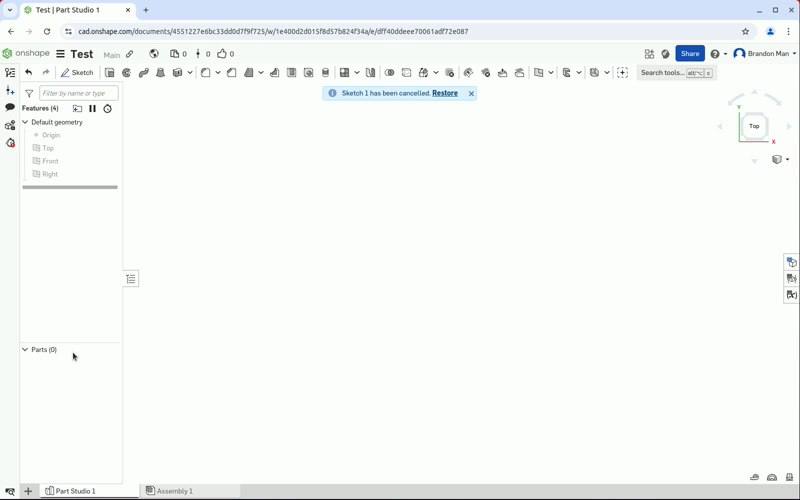
key(up)
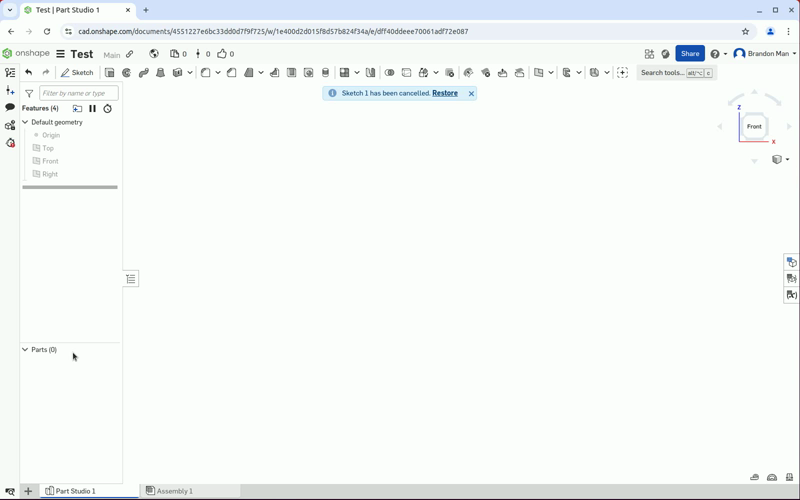
key_up(shift)
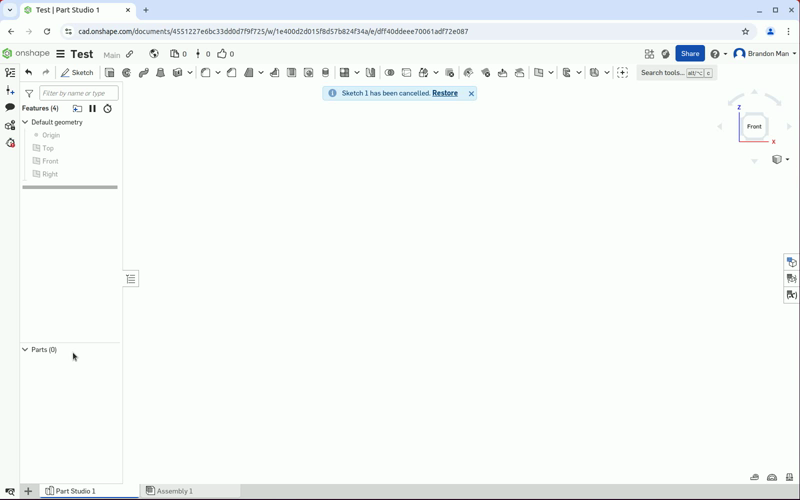
mouse_move(73, 352)
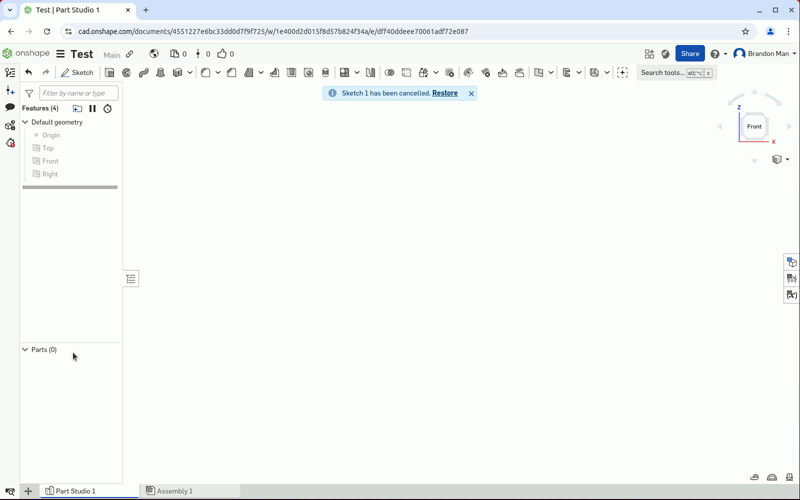
key(shift+y)
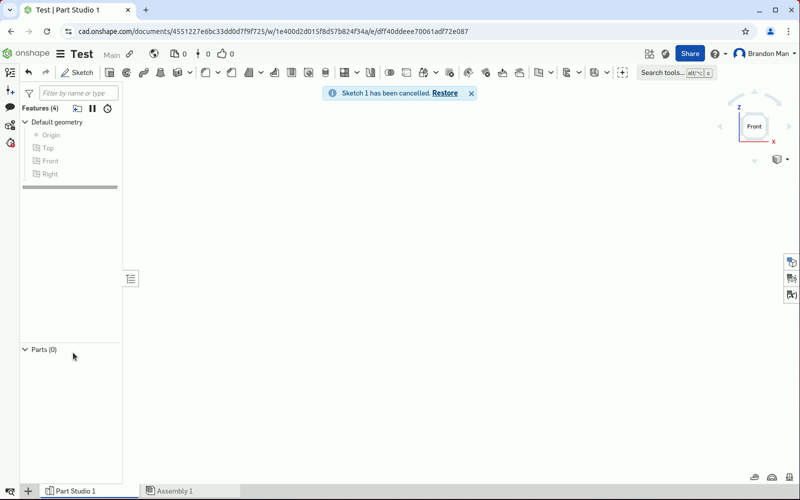
key(shift+s)
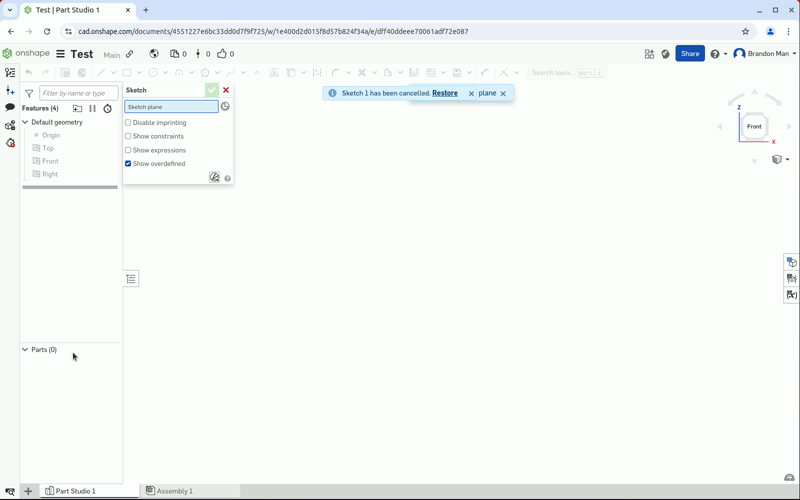
mouse_move(73, 163)
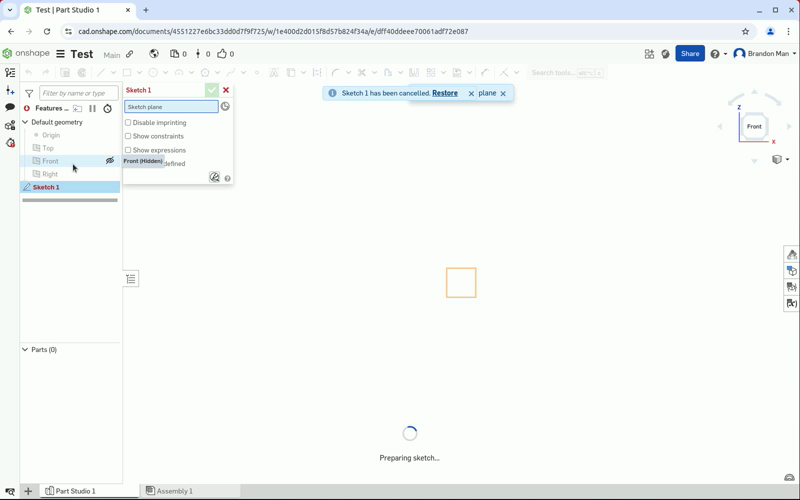
click(73, 163)
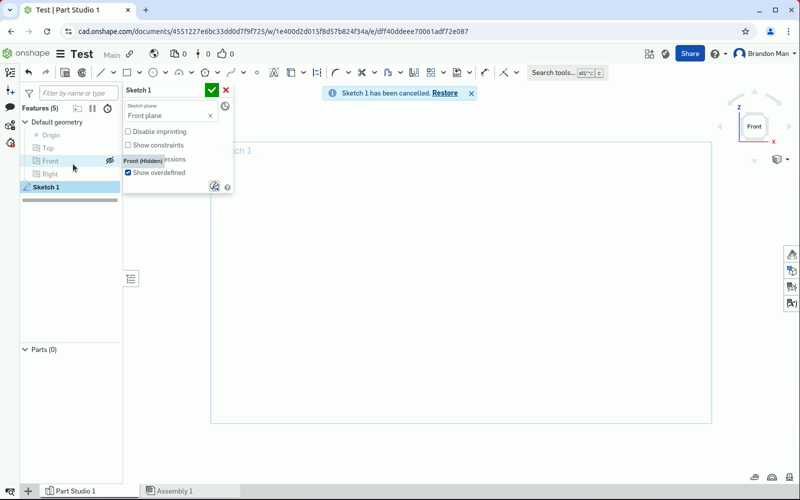
mouse_move(73, 352)
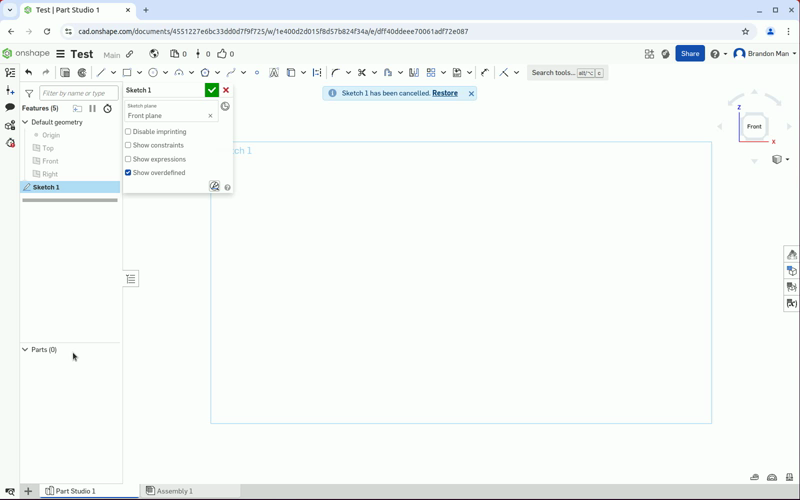
key(y)
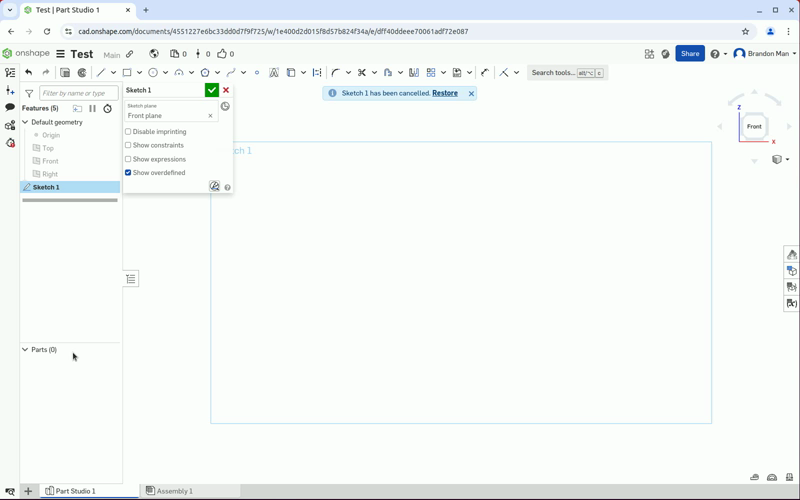
key(l)
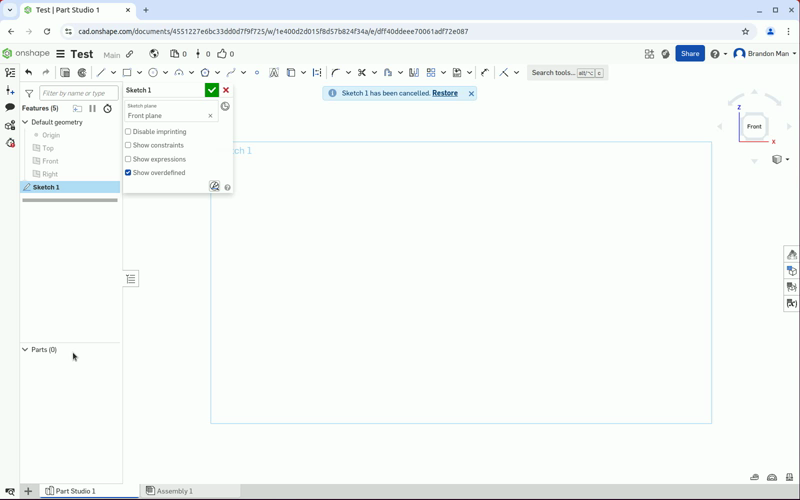
key_down(shift)
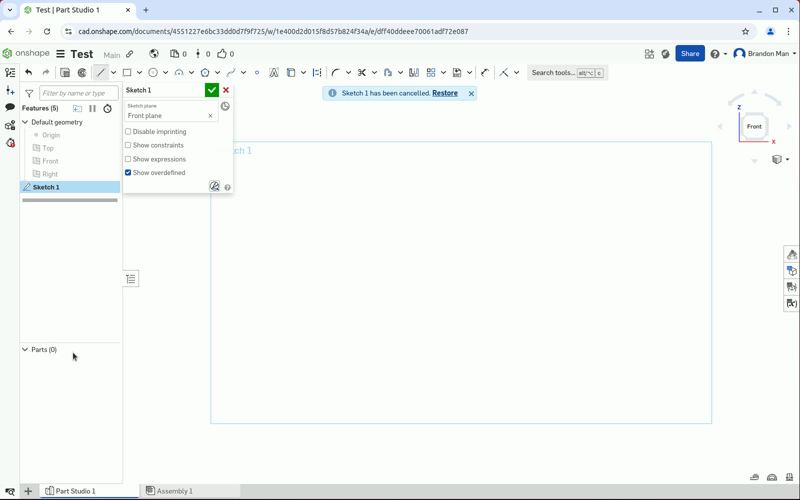
mouse_move(460, 282)
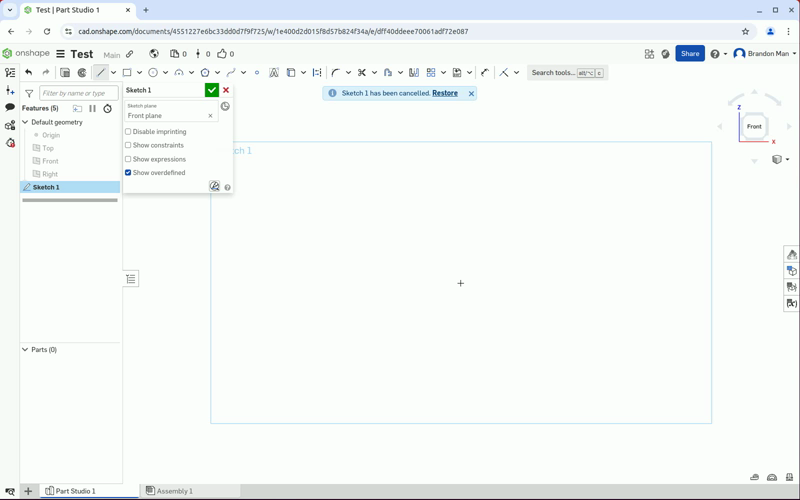
click(460, 282)
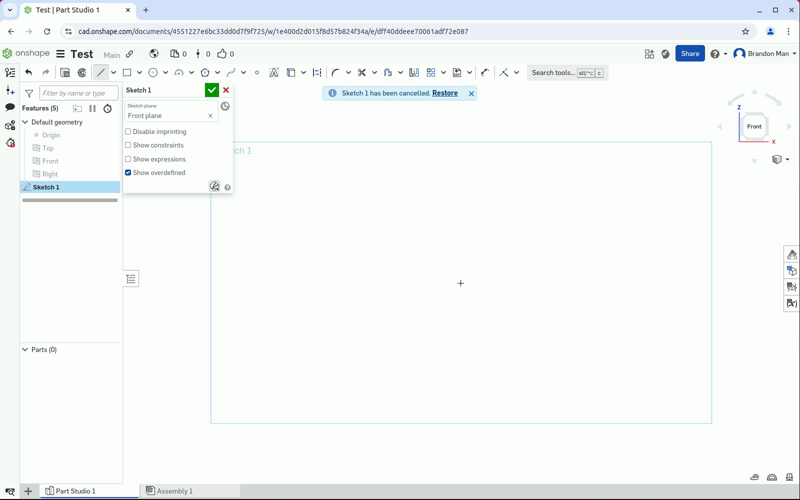
key_up(shift)
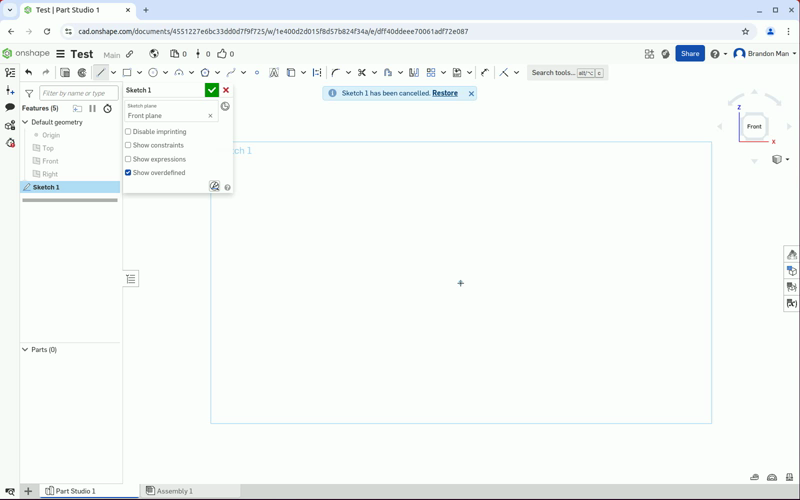
key_down(shift)
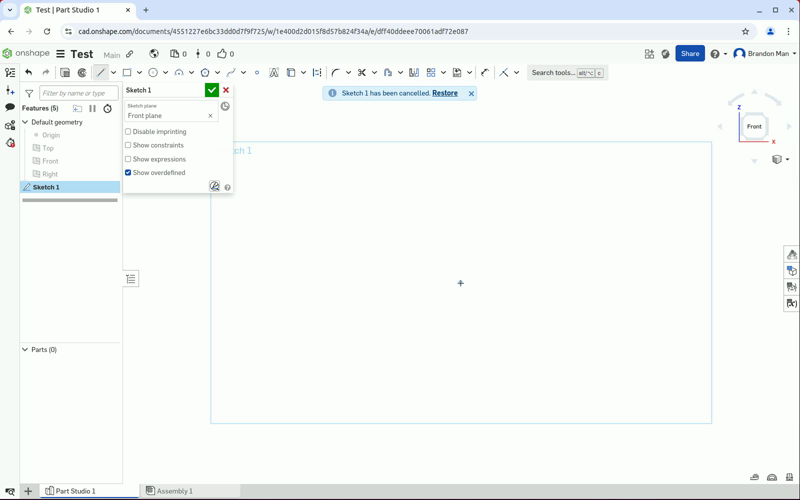
mouse_move(573, 282)
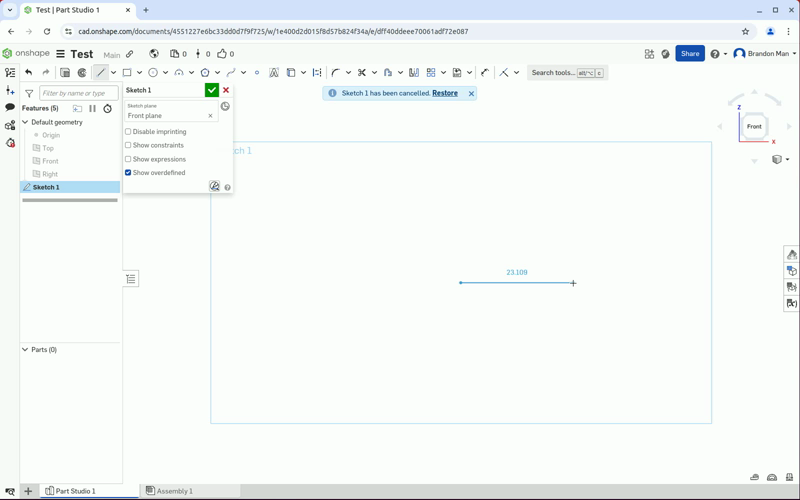
click(573, 282)
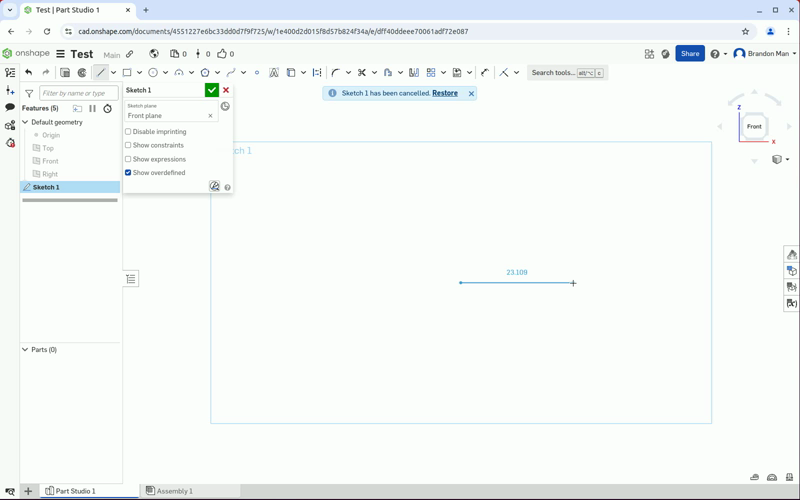
key_up(shift)
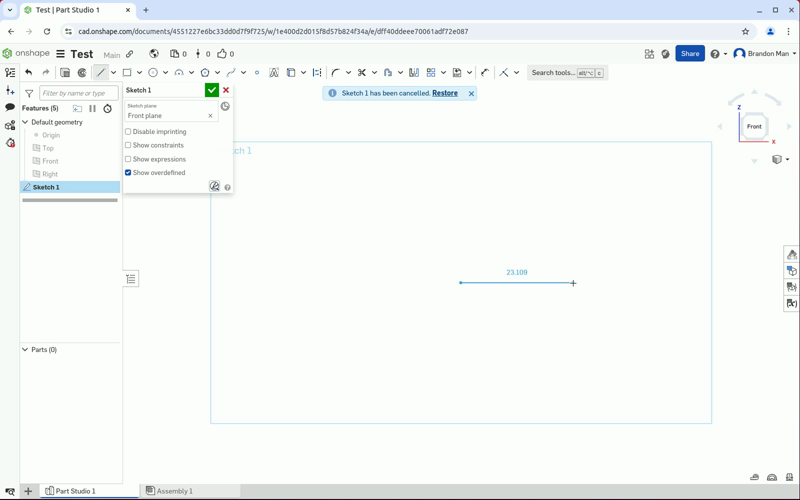
key_down(shift)
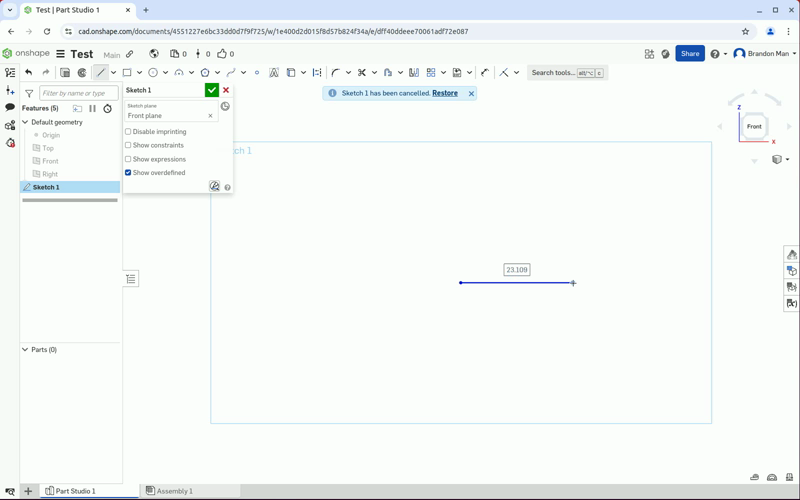
mouse_move(517, 208)
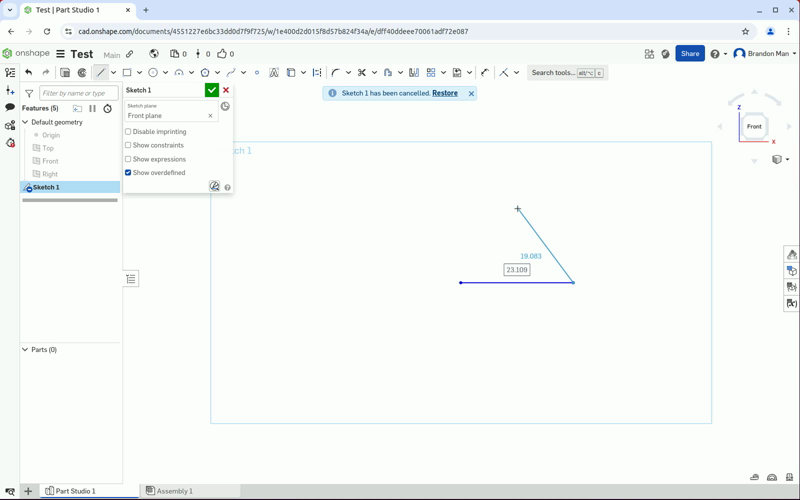
click(517, 208)
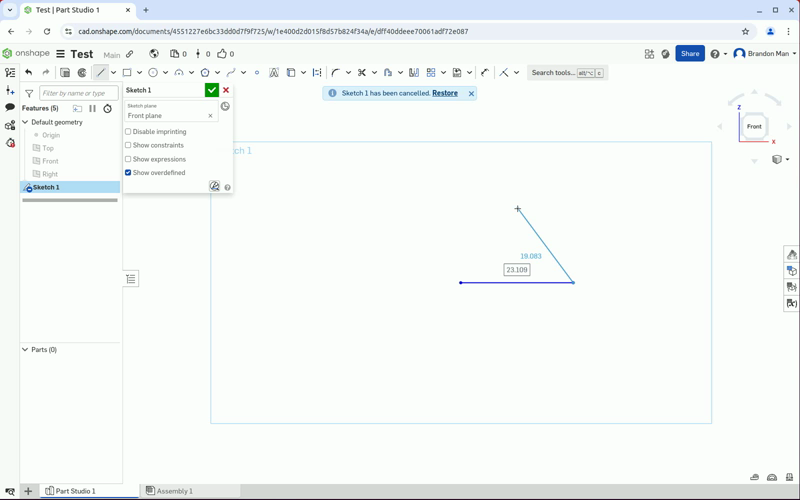
key_up(shift)
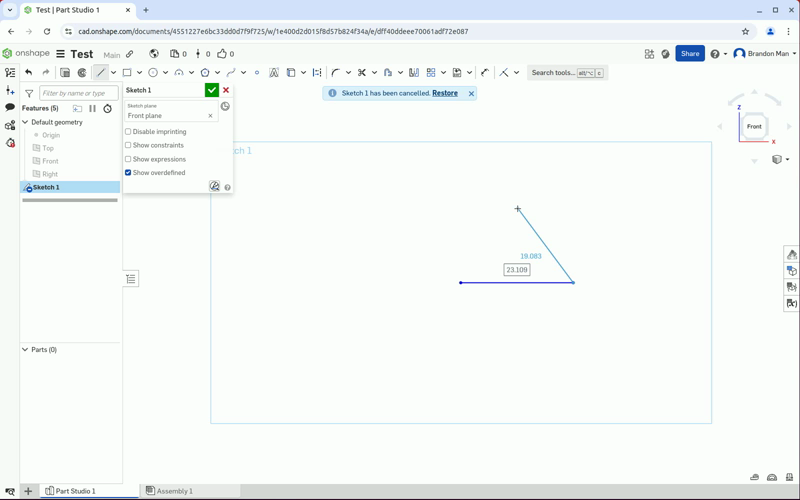
key_down(shift)
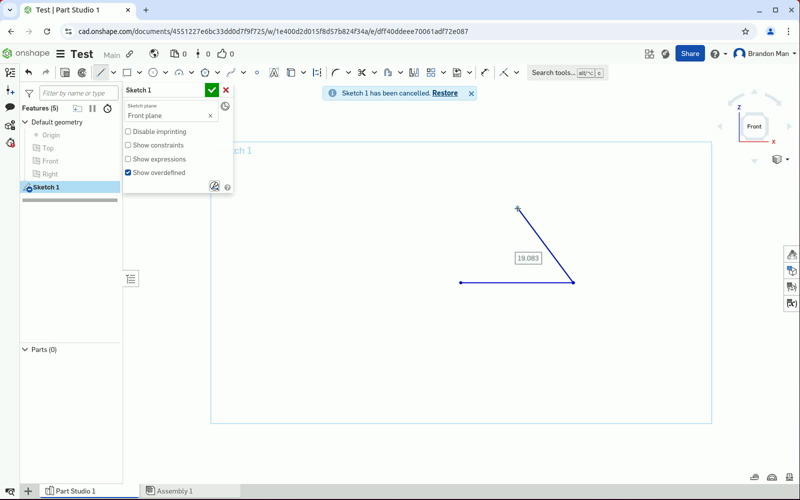
mouse_move(547, 208)
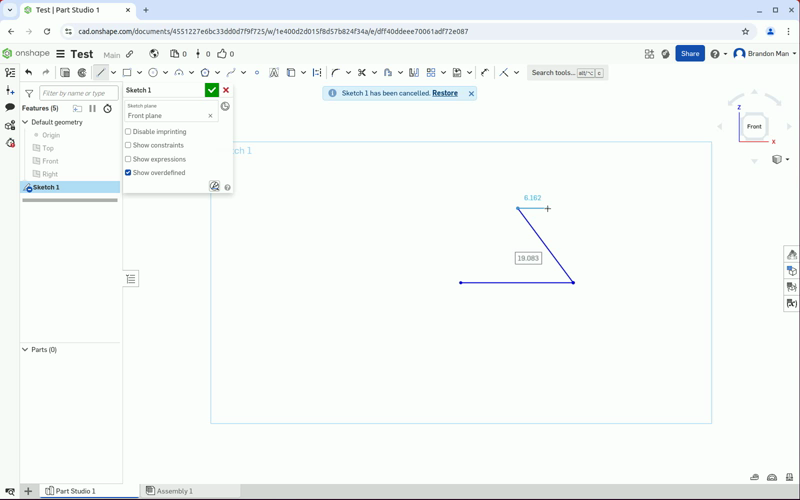
mouse_move(460, 208)
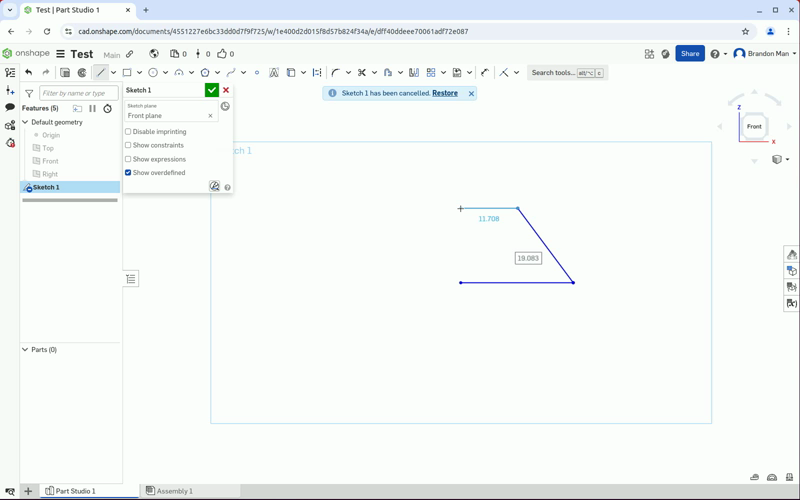
click(460, 208)
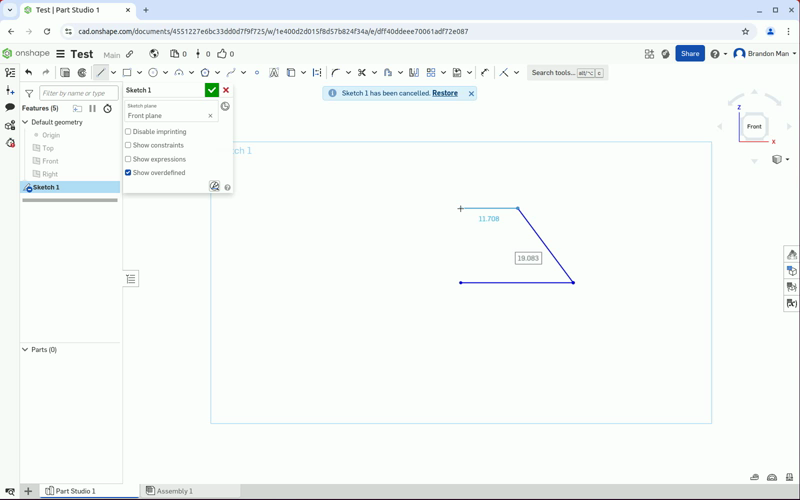
key_up(shift)
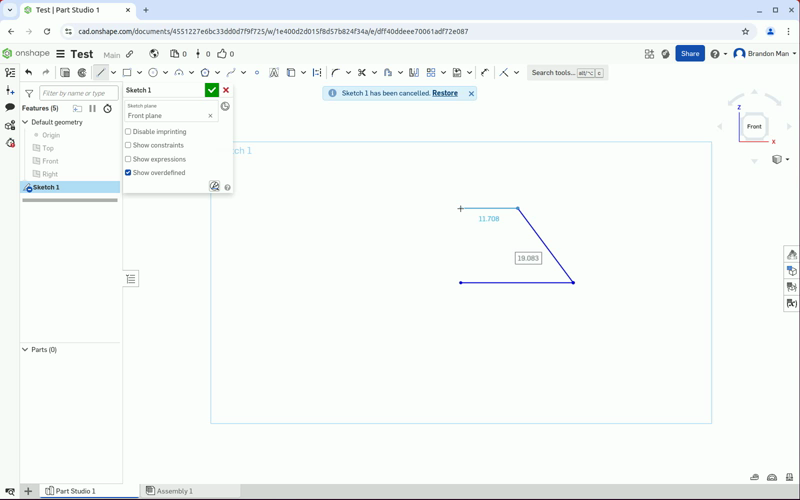
key_down(shift)
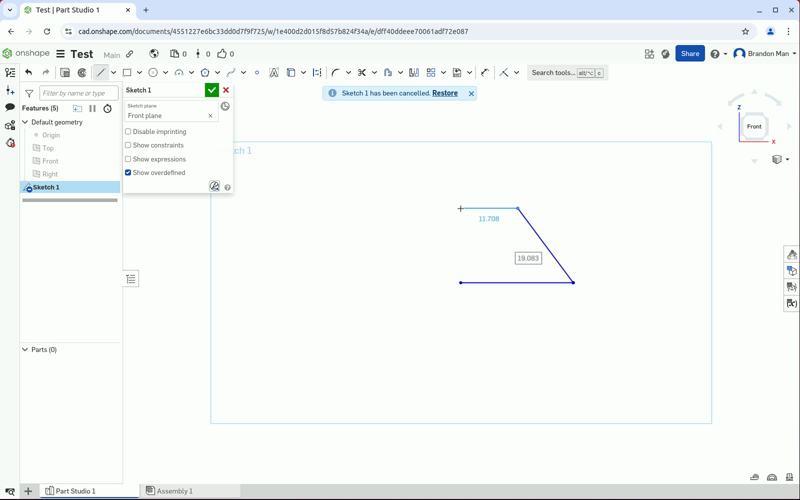
mouse_move(460, 282)
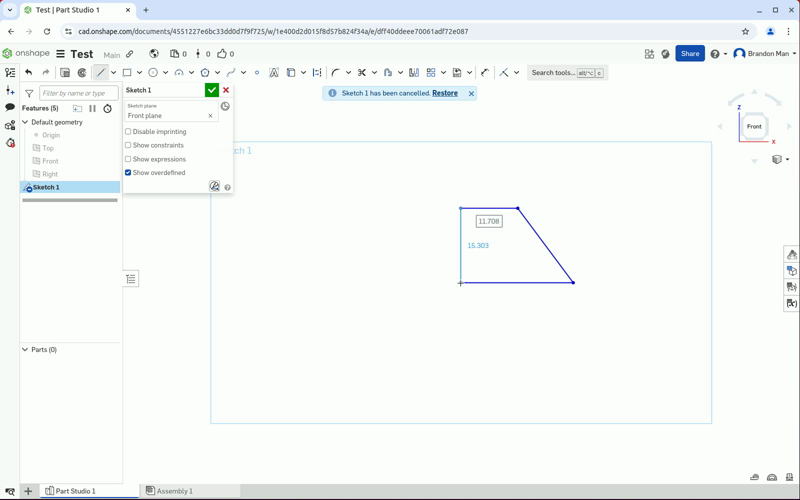
key_up(shift)
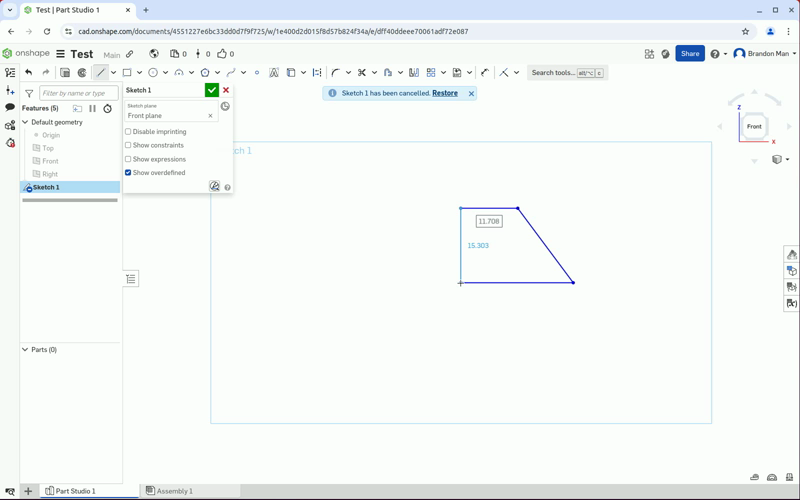
click(460, 282)
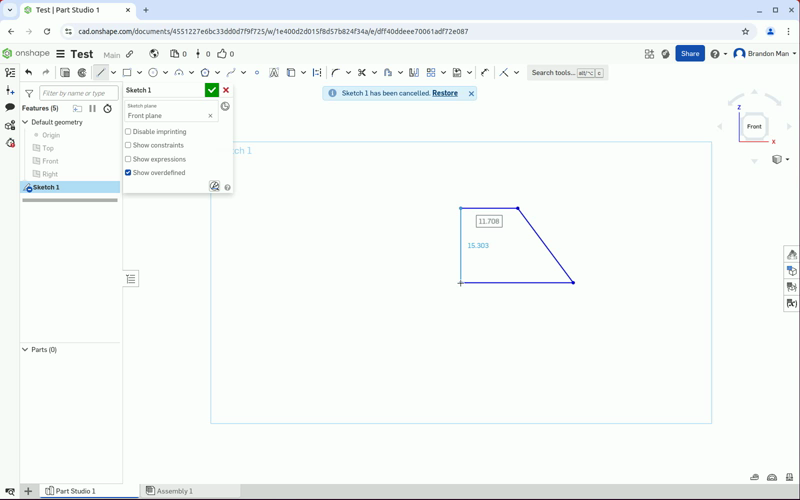
key(esc)
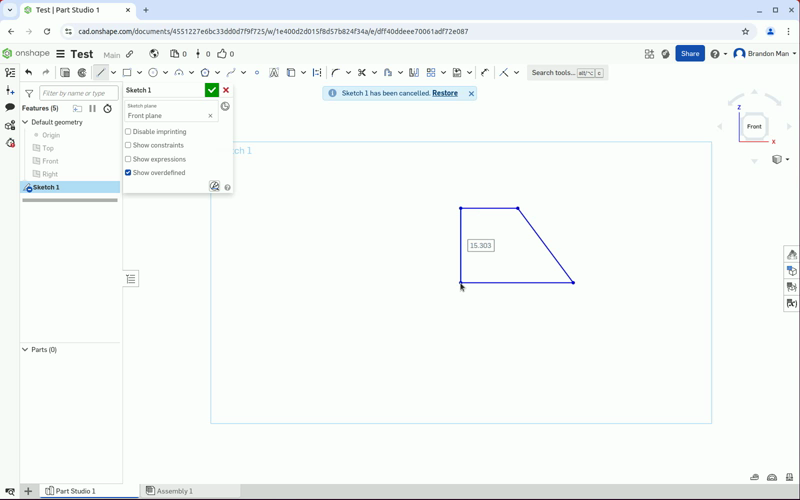
mouse_move(490, 256)
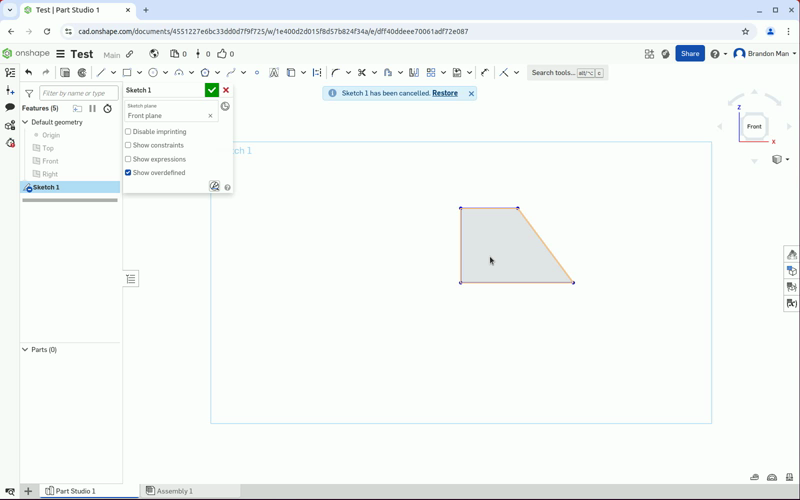
click(490, 256)
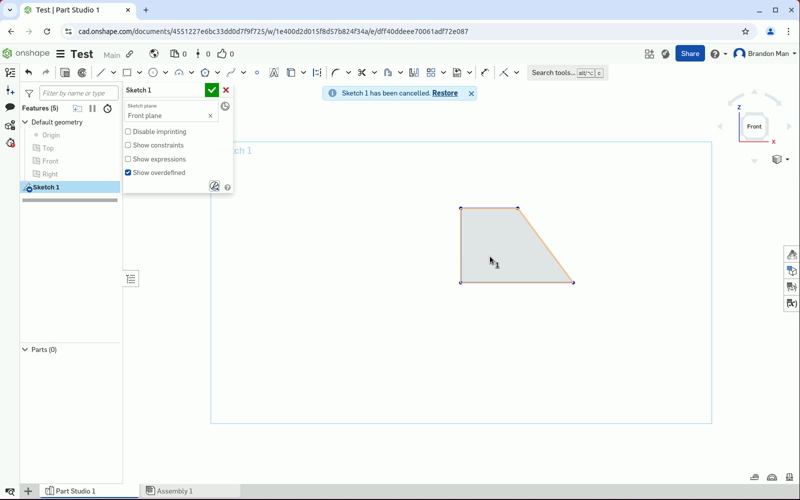
mouse_move(73, 352)
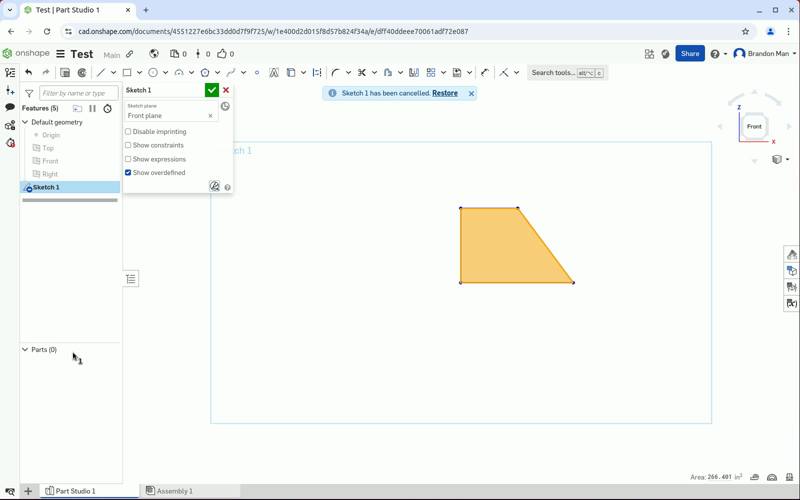
key(shift+y)
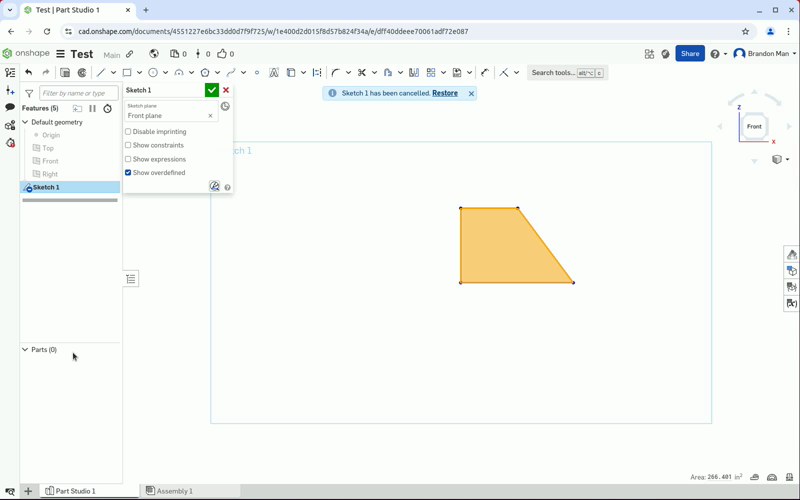
key(shift+e)
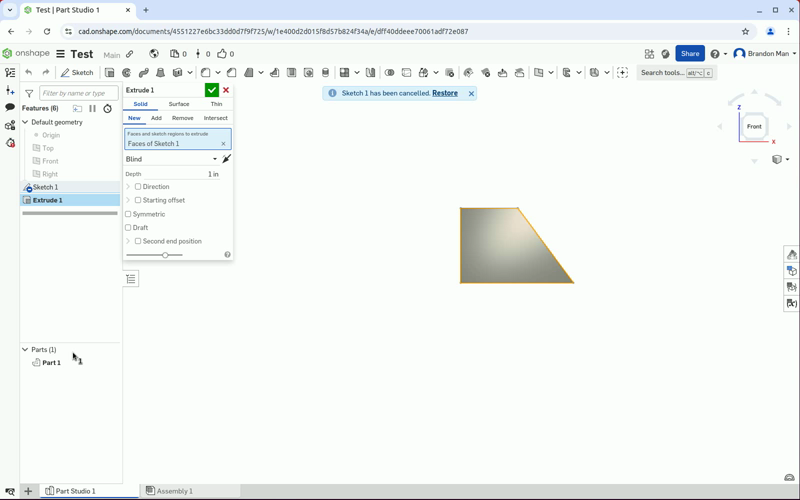
mouse_move(143, 106)
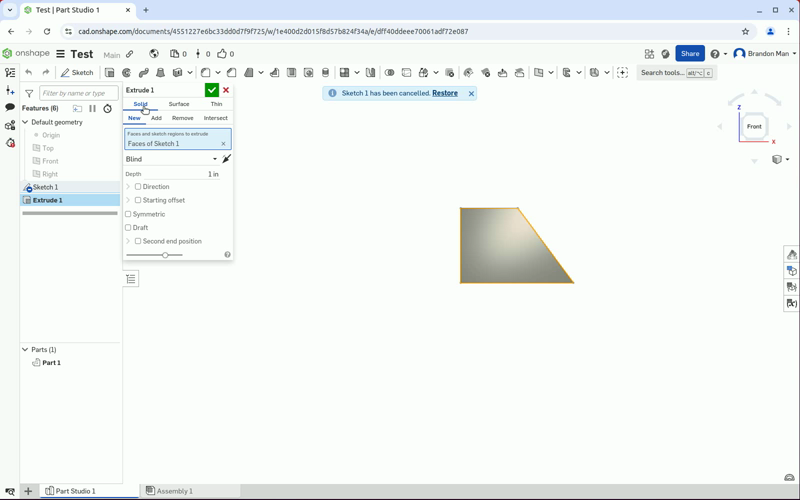
click(143, 106)
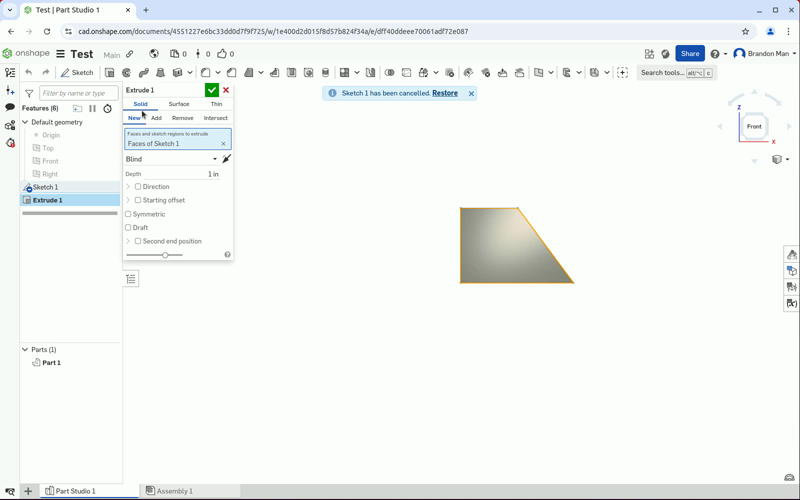
mouse_move(137, 120)
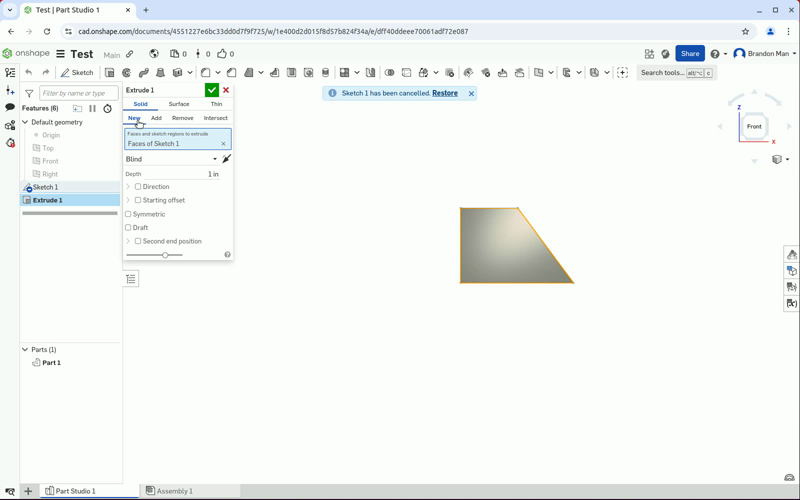
click(137, 120)
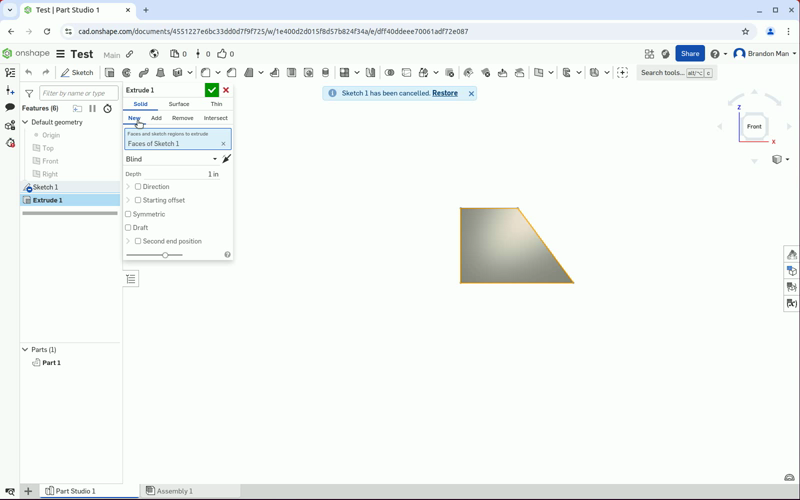
key(tab, 4)
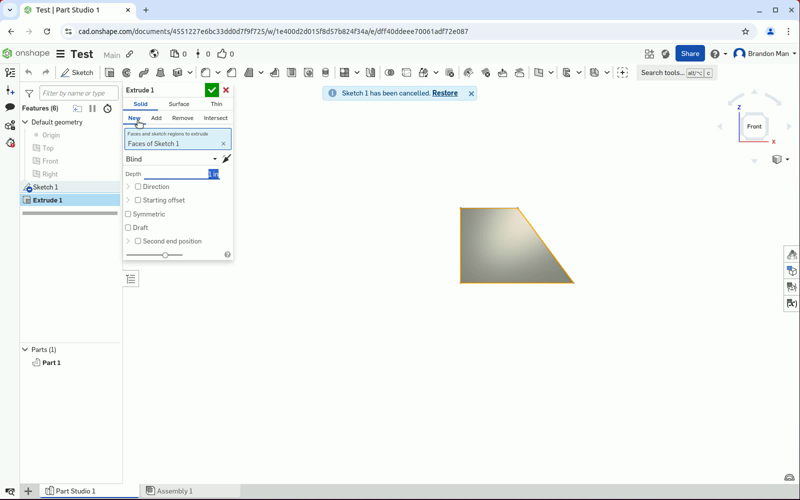
text(3.851)
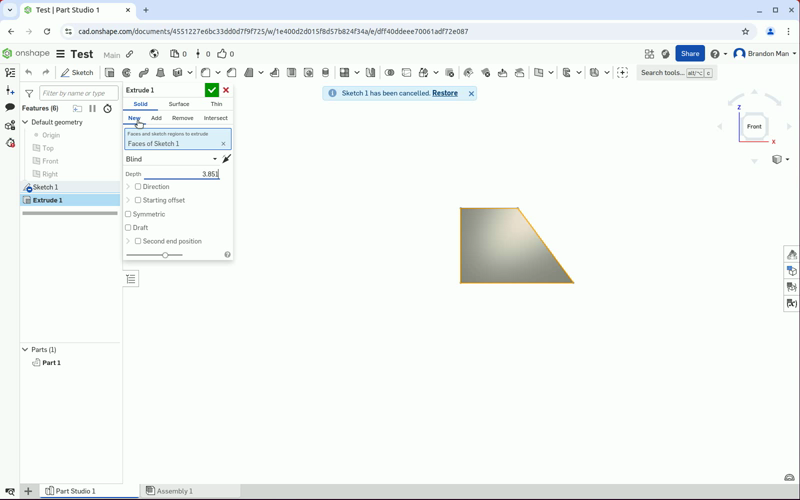
key(enter)
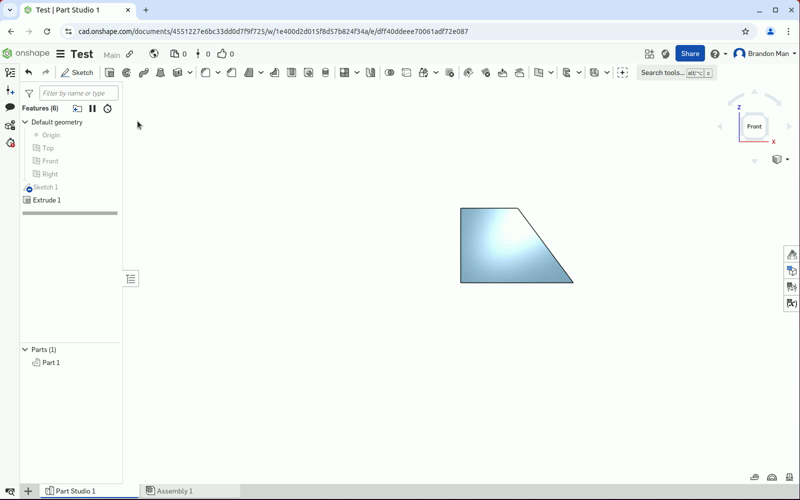
key(shift+h)
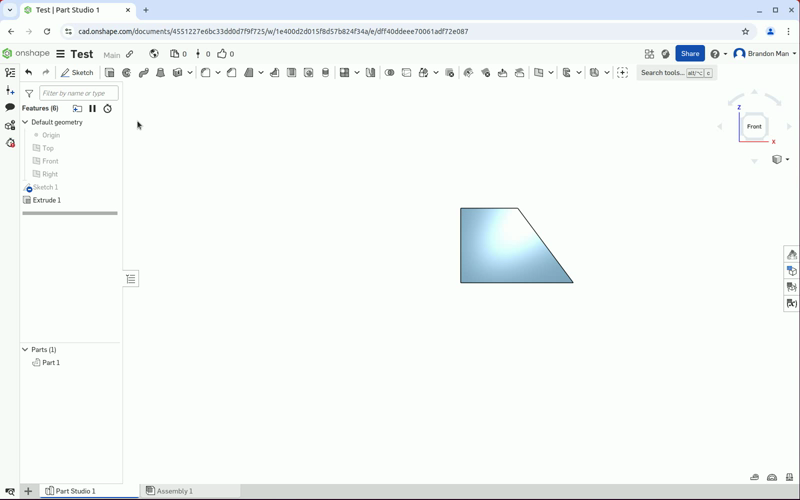
key(shift+h)
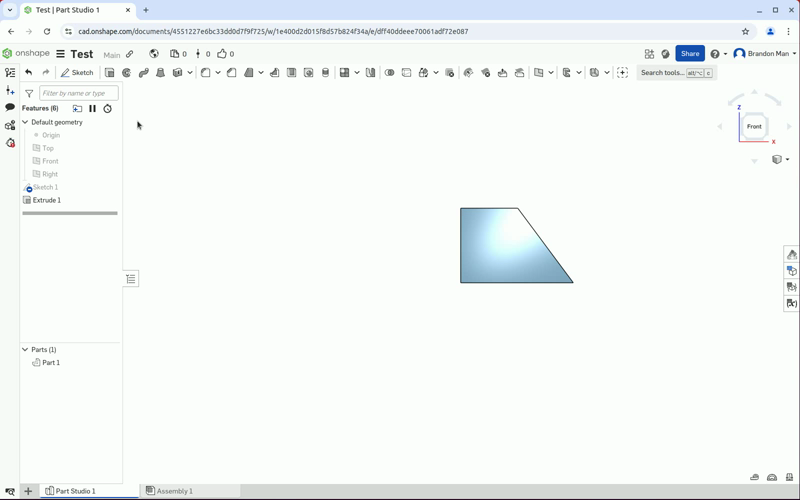
mouse_move(73, 189)
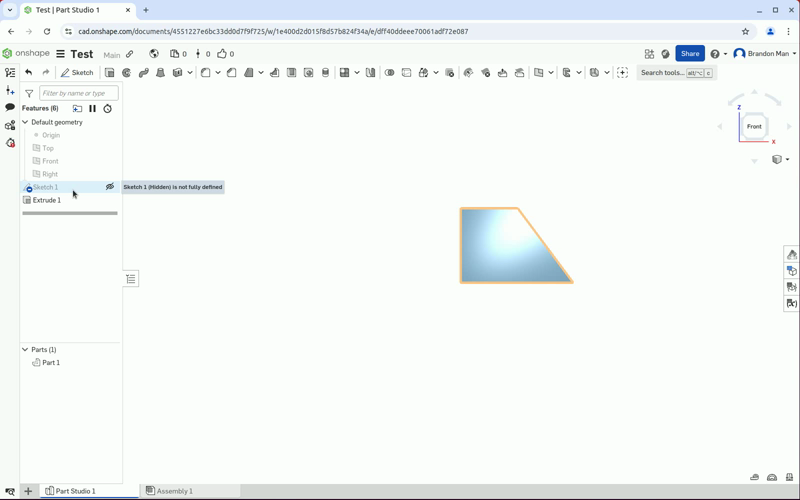
click(73, 189)
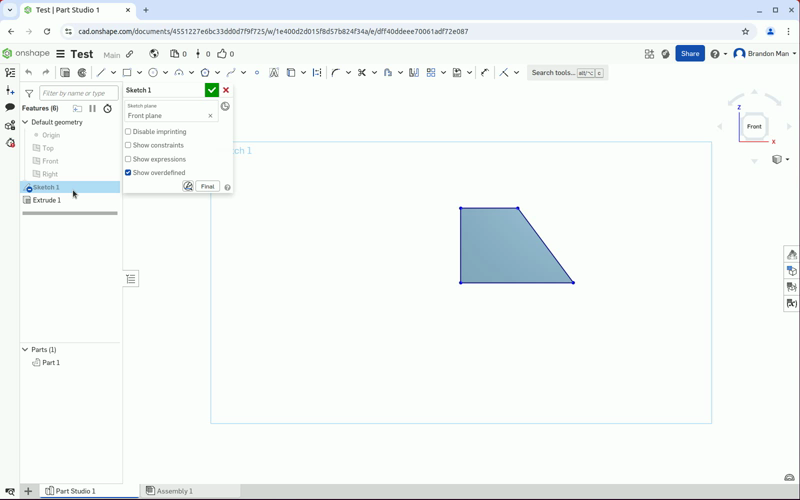
mouse_move(229, 92)
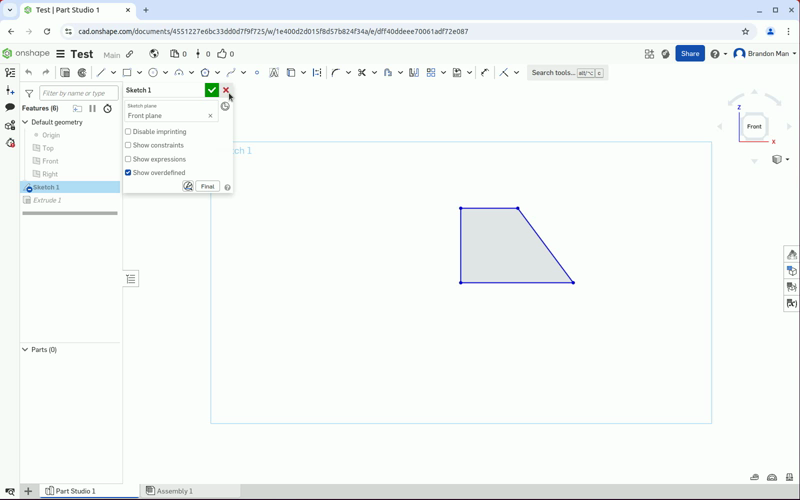
click(229, 92)
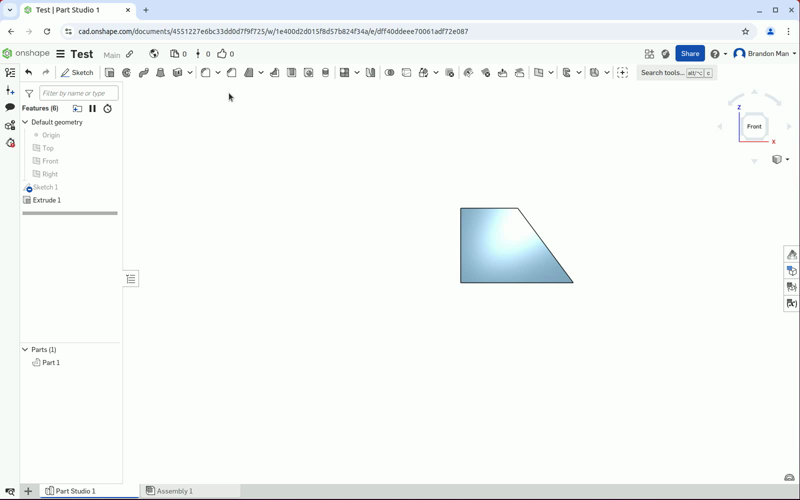
mouse_move(541, 75)
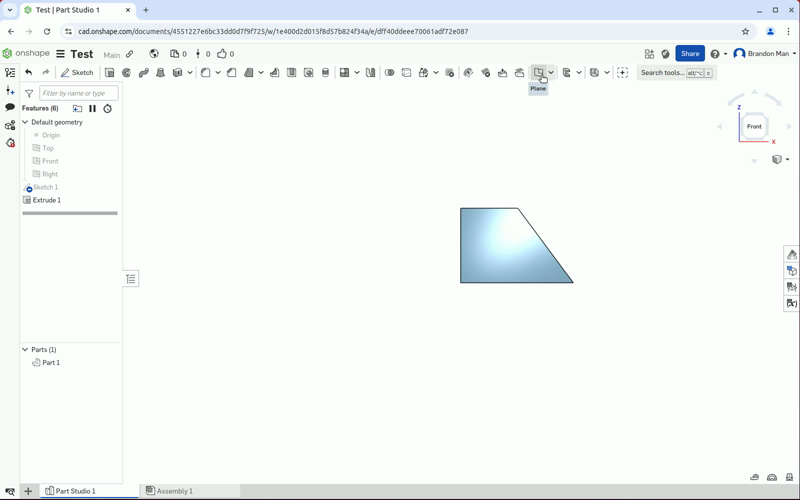
click(541, 75)
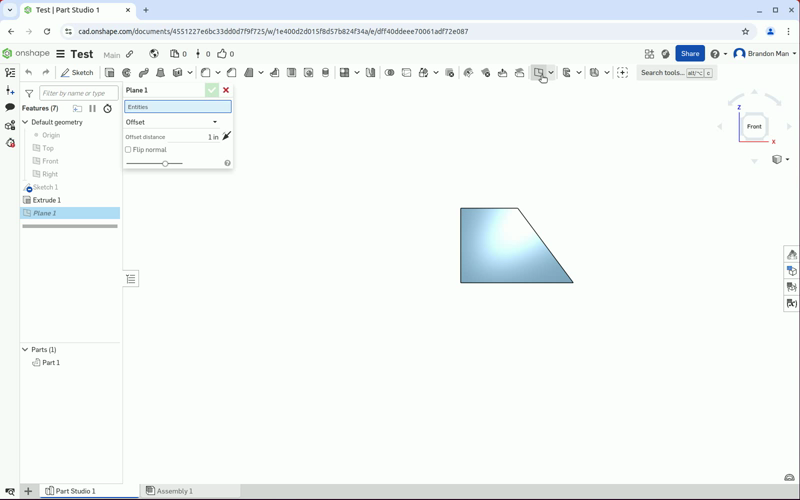
mouse_move(73, 163)
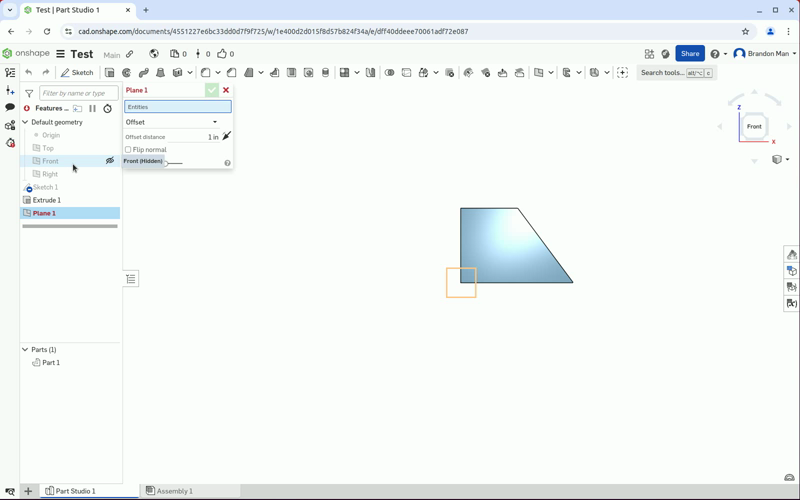
click(73, 163)
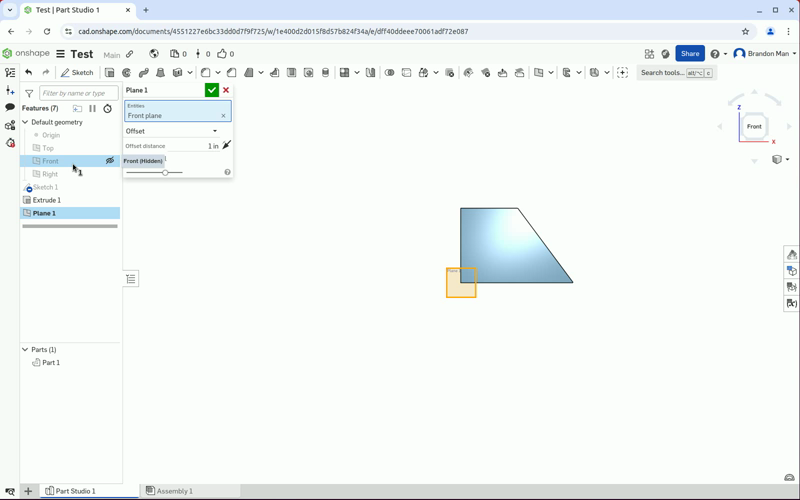
key(tab, 2)
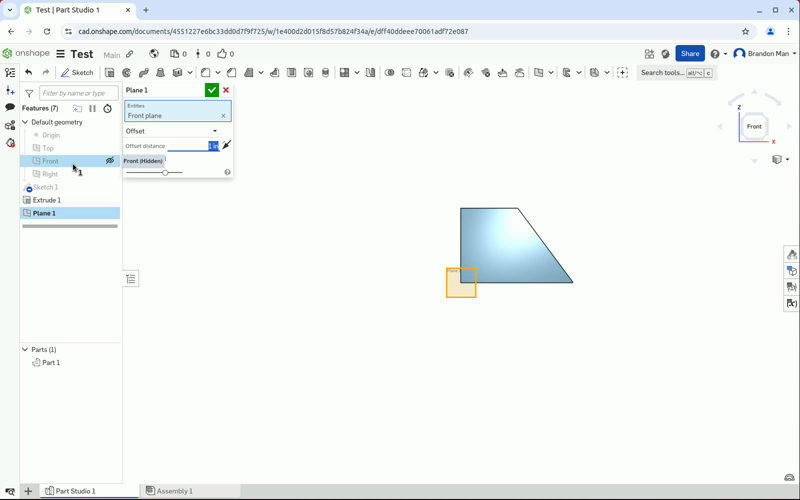
text(3.851)
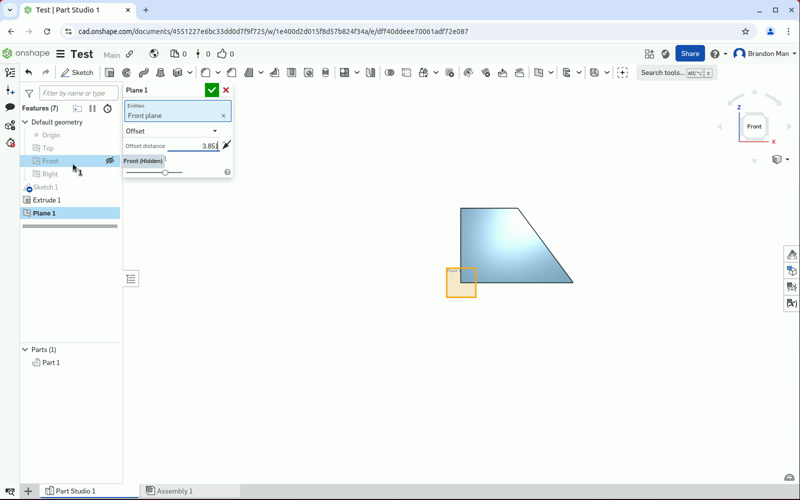
key(enter, 2)
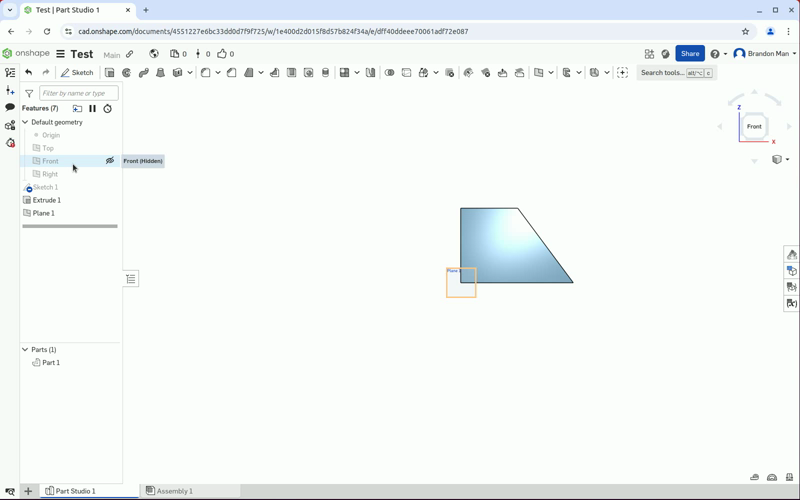
key(shift+s)
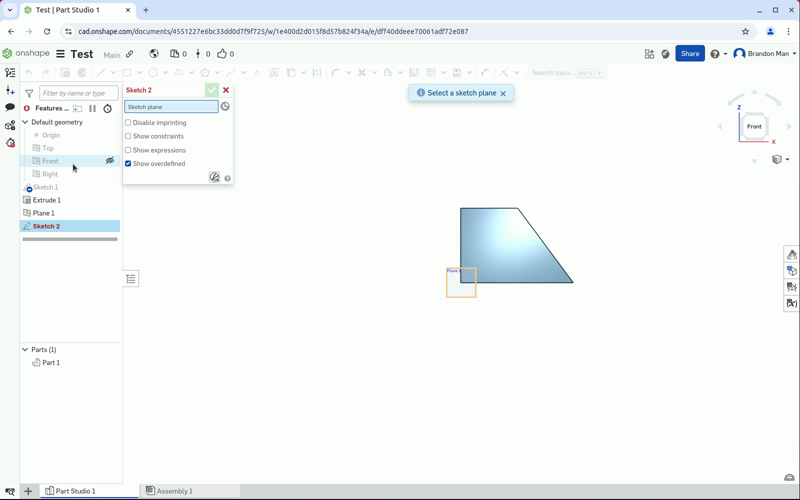
mouse_move(73, 215)
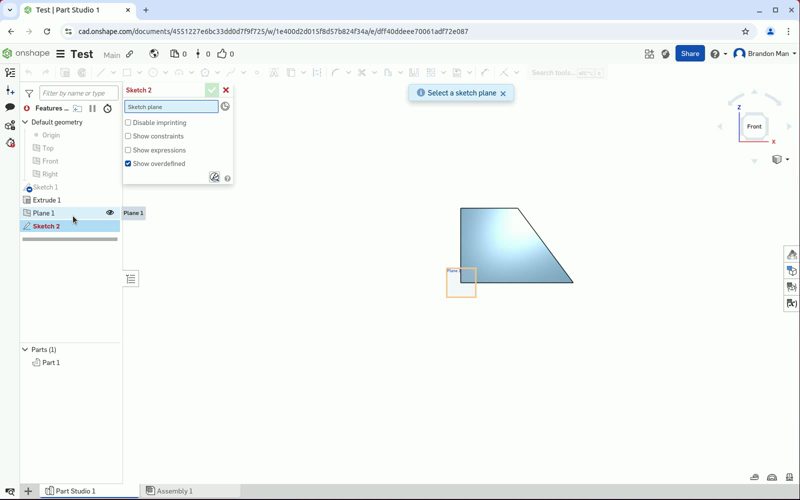
click(73, 215)
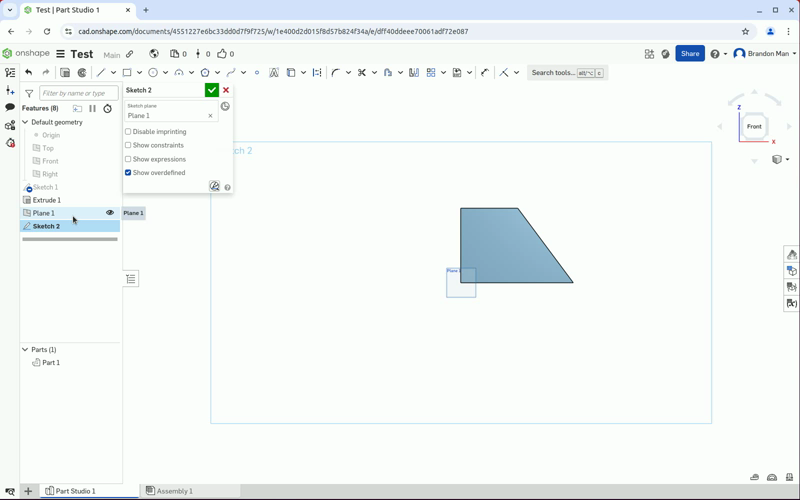
mouse_move(73, 352)
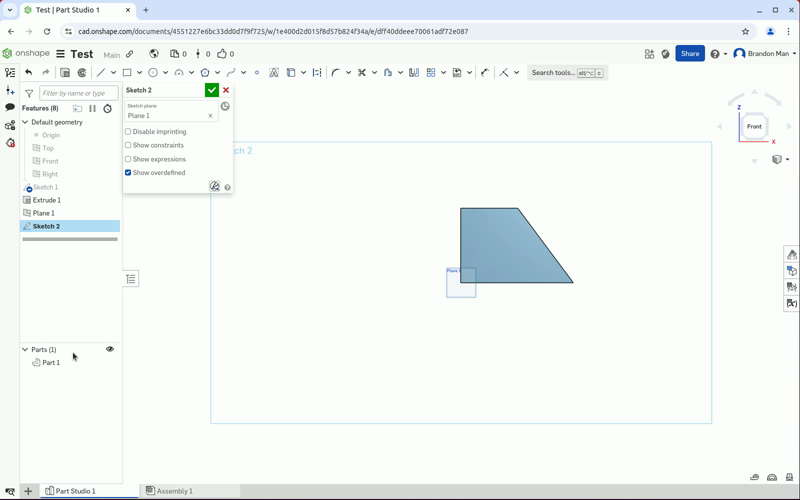
key(y)
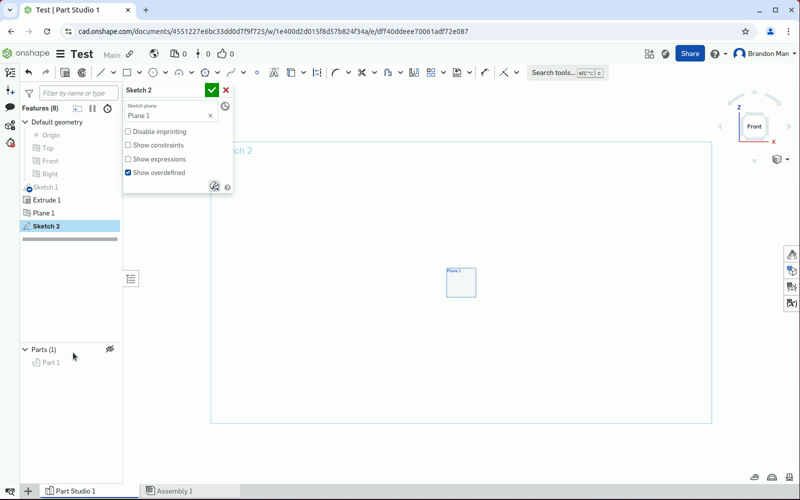
key(l)
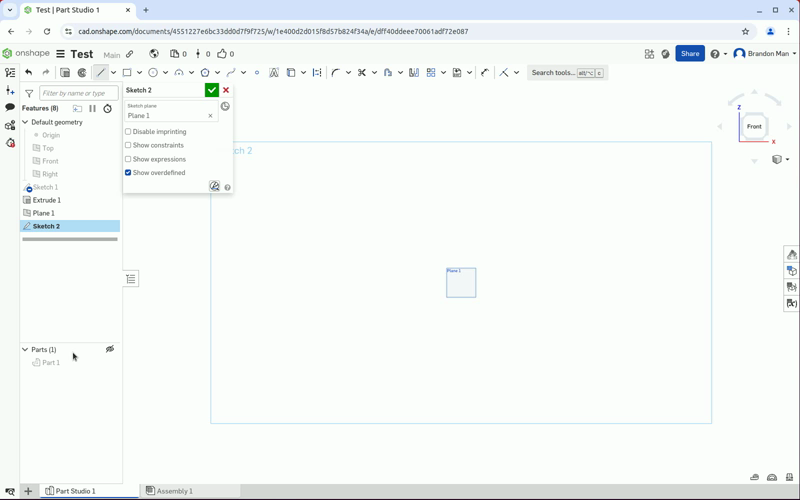
key_down(shift)
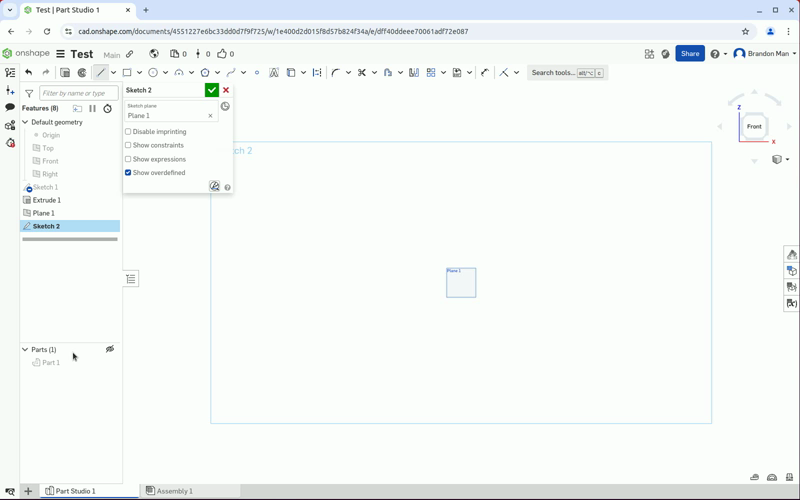
mouse_move(460, 282)
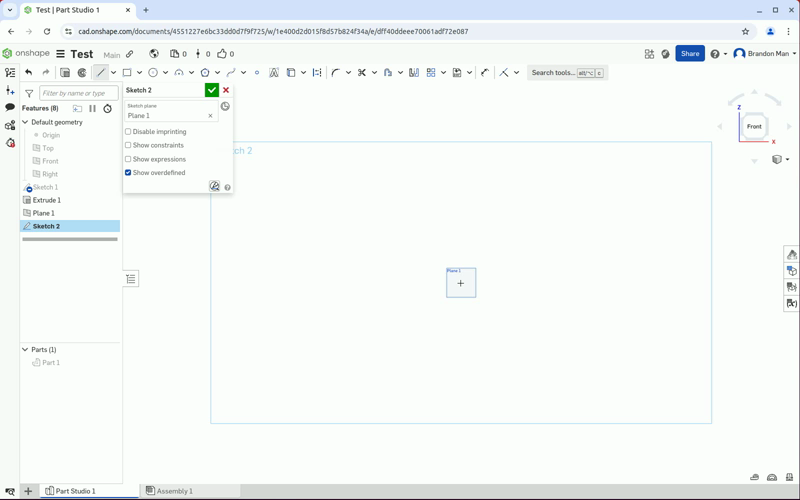
click(460, 282)
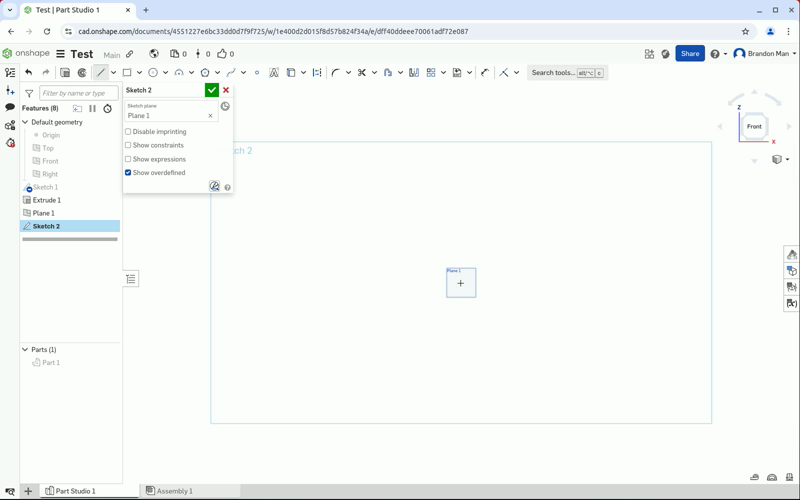
key_up(shift)
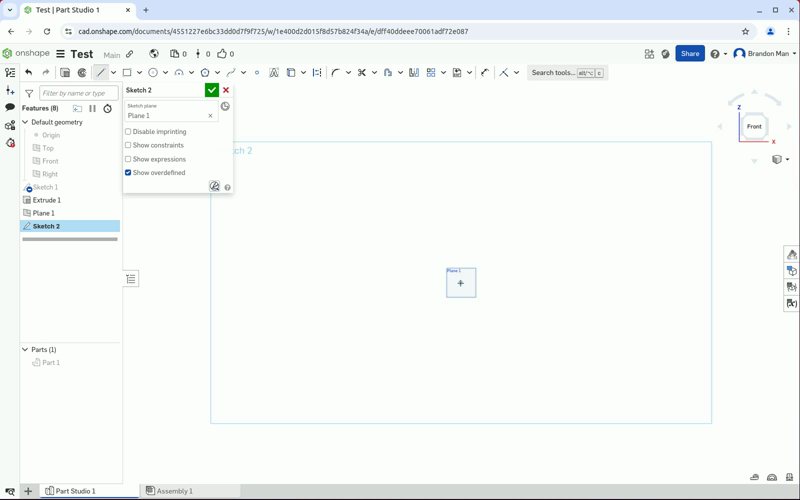
key_down(shift)
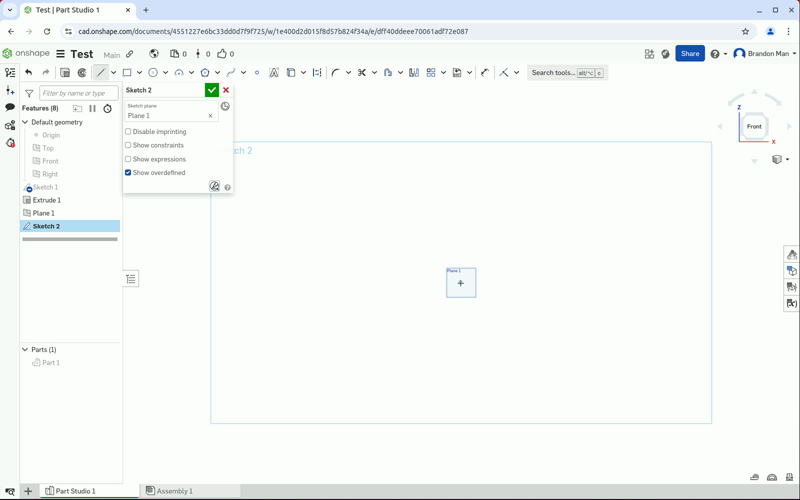
mouse_move(573, 282)
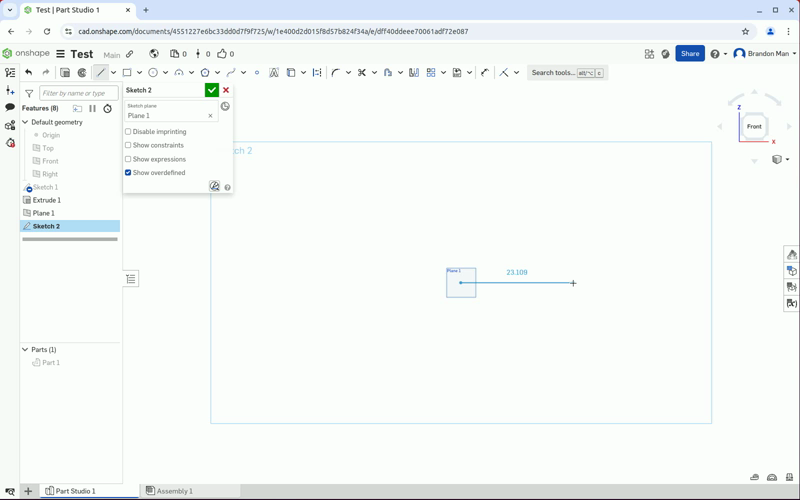
click(573, 282)
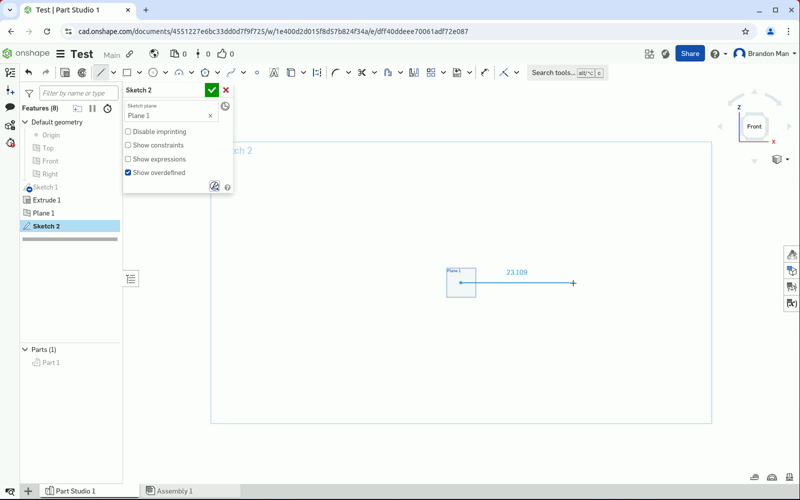
key_up(shift)
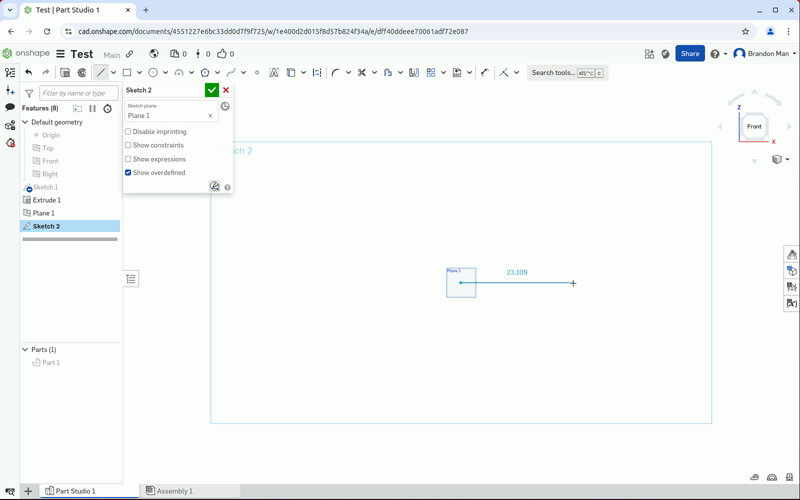
key_down(shift)
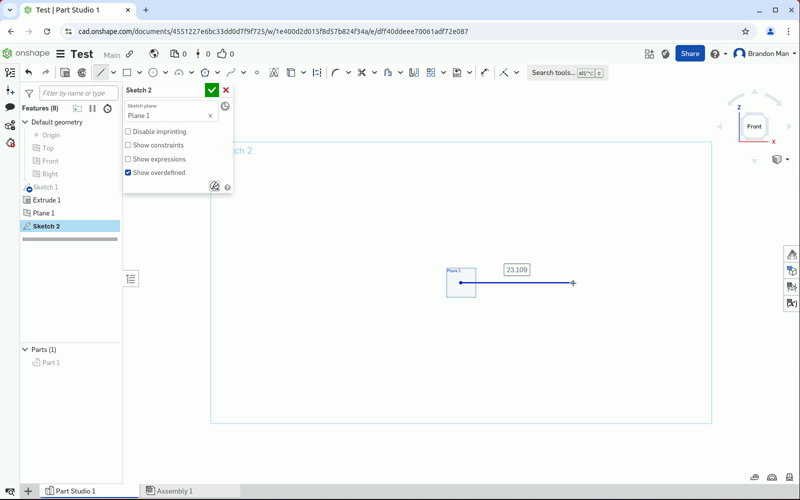
mouse_move(589, 282)
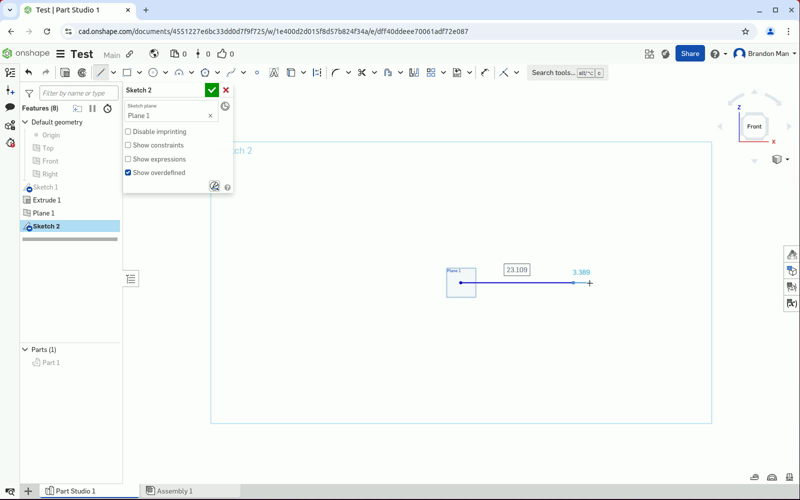
mouse_move(544, 245)
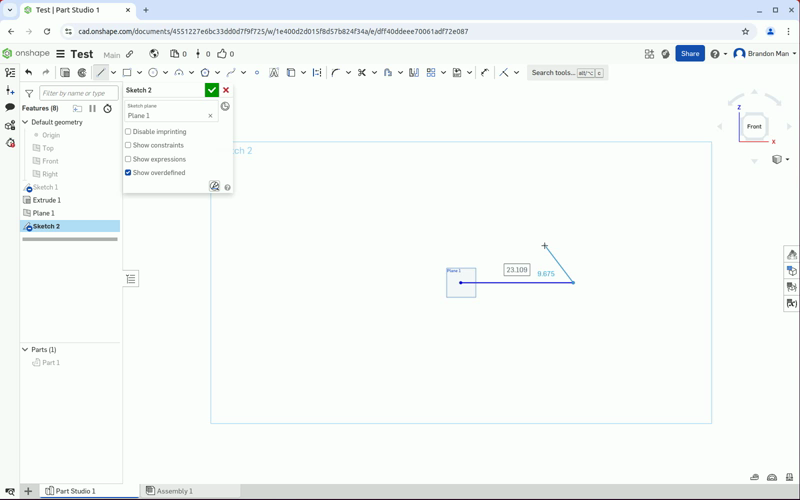
click(544, 245)
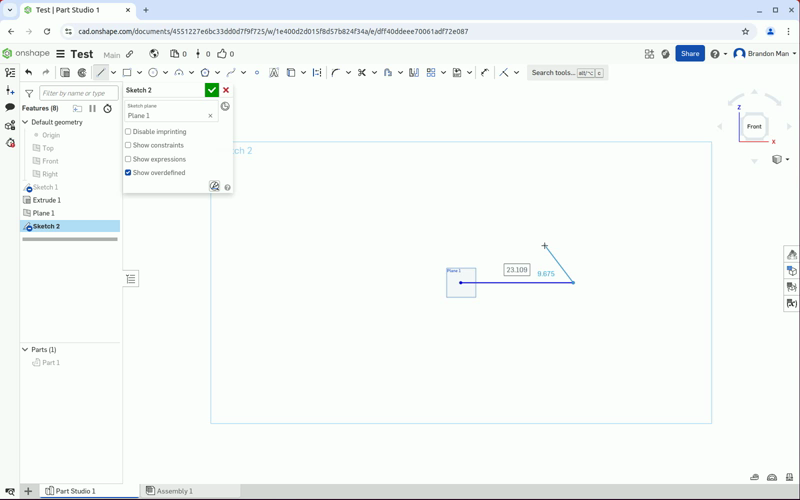
key_up(shift)
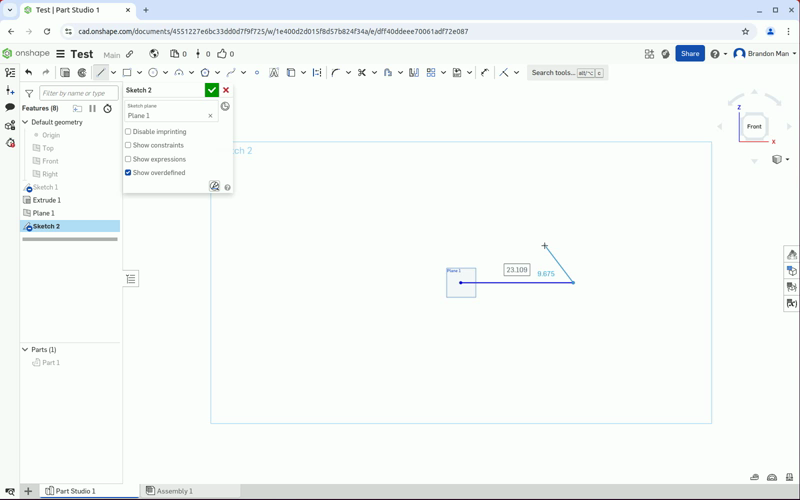
key_down(shift)
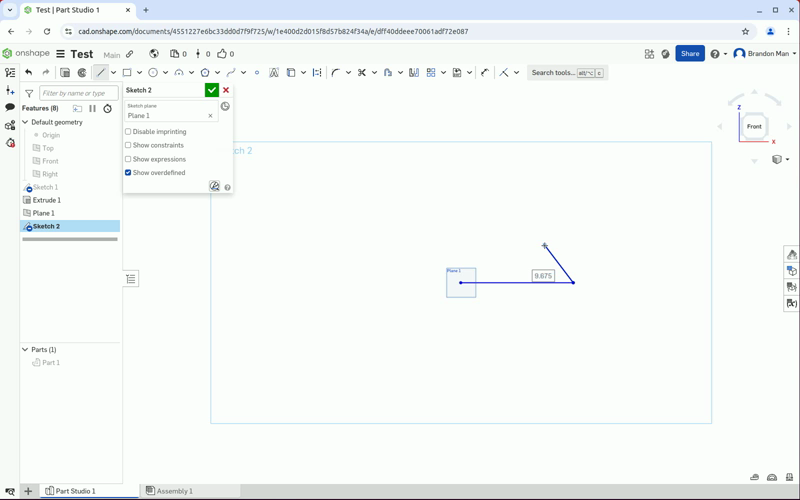
mouse_move(460, 245)
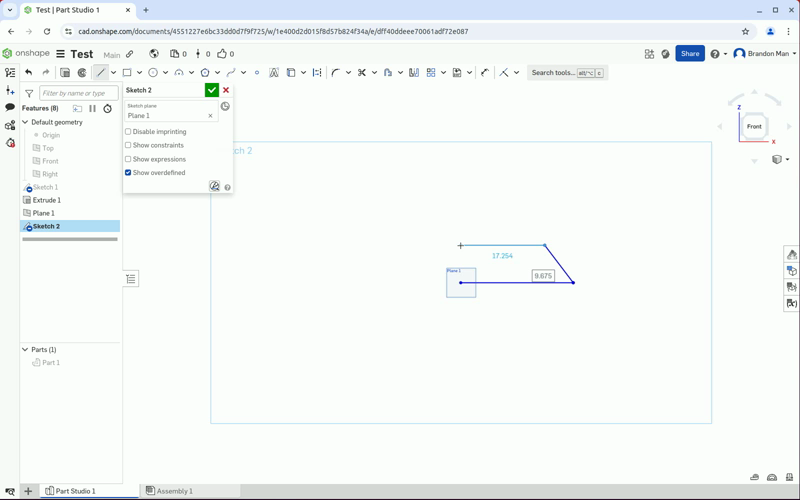
click(460, 245)
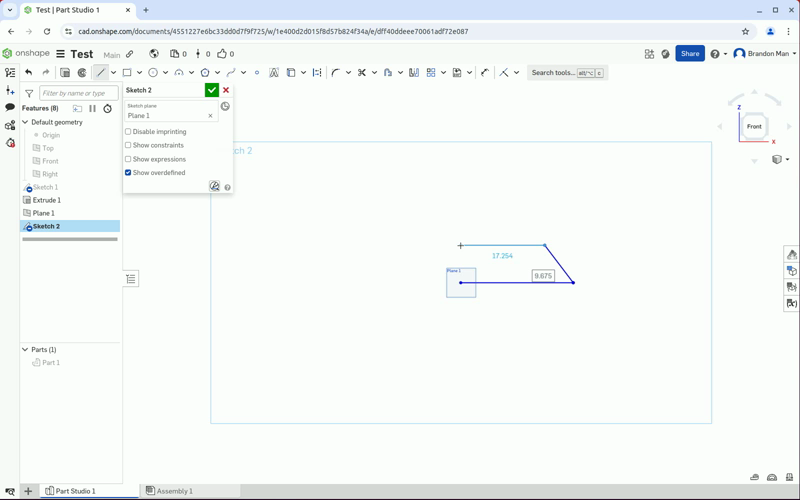
key_up(shift)
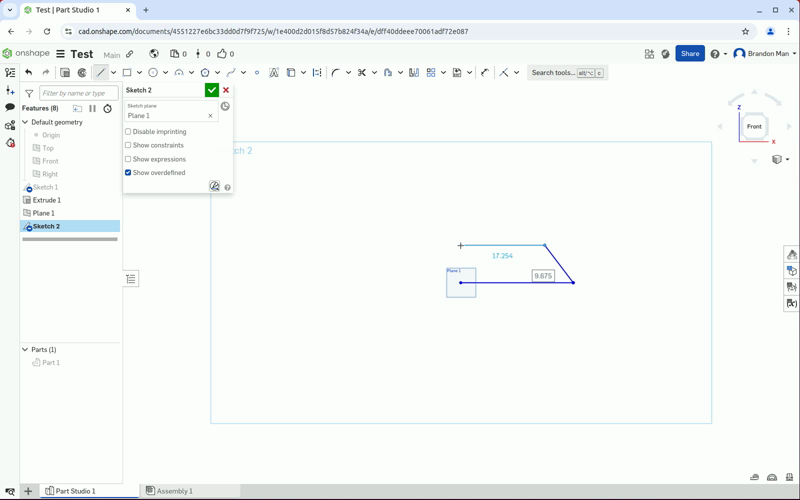
mouse_move(490, 245)
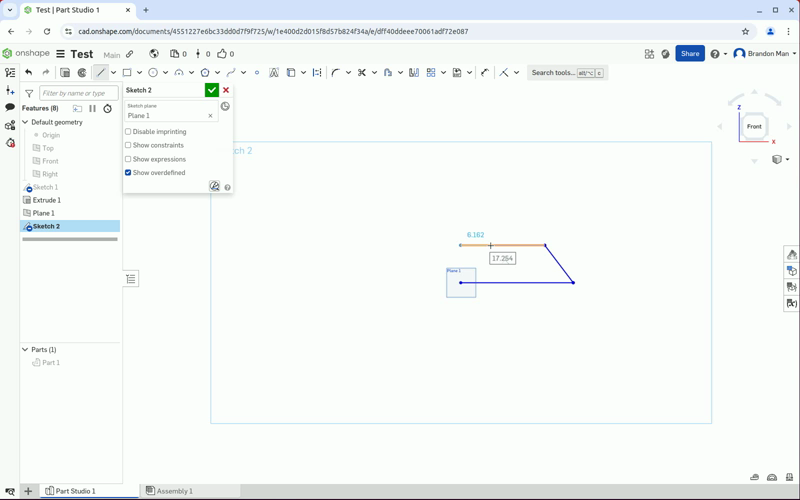
key_down(shift)
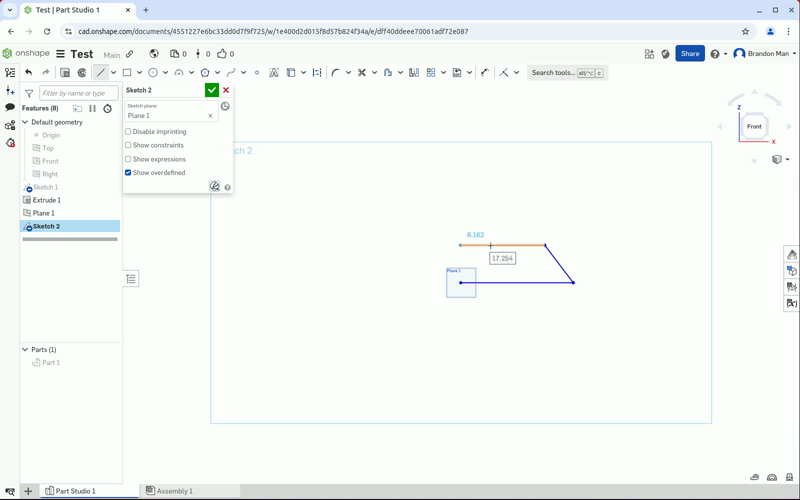
mouse_move(460, 282)
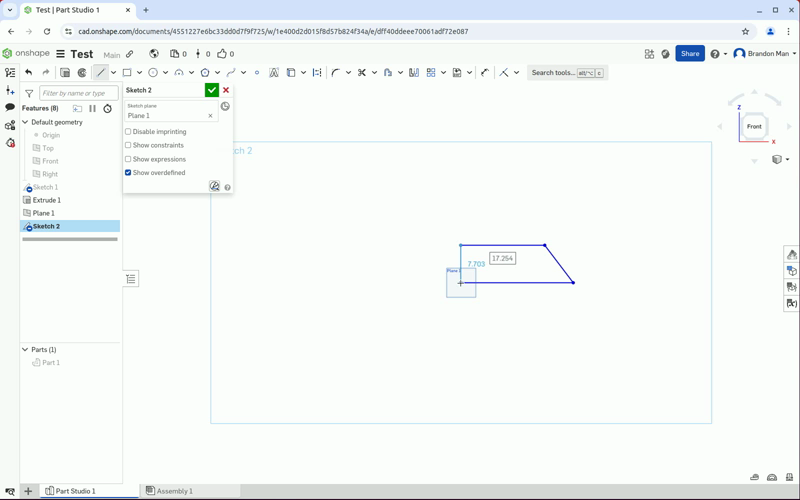
key_up(shift)
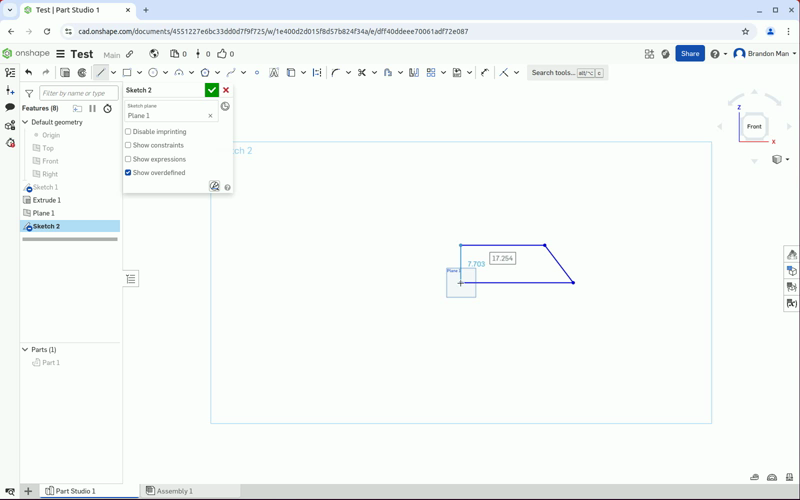
click(460, 282)
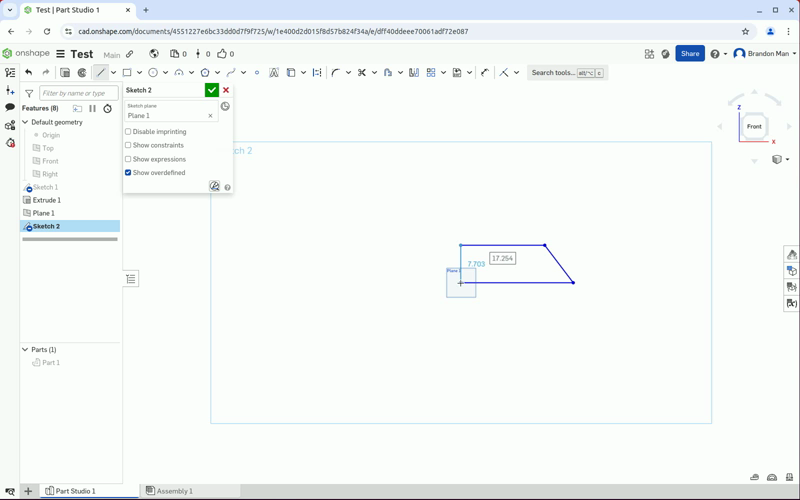
key(esc)
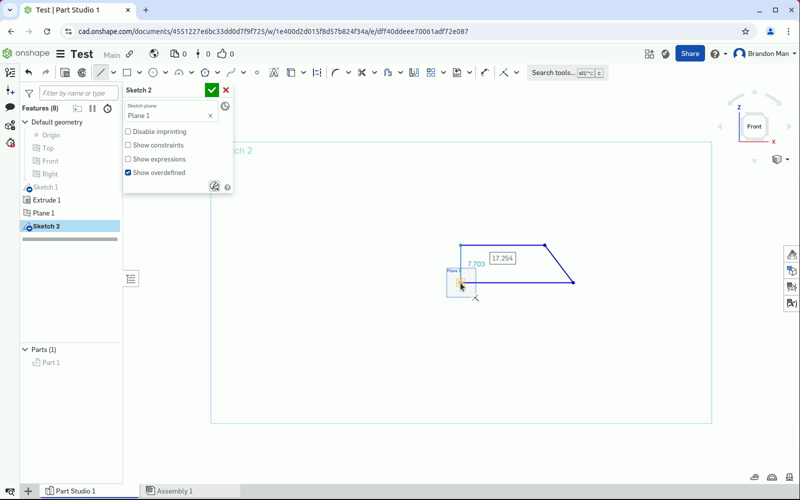
mouse_move(522, 248)
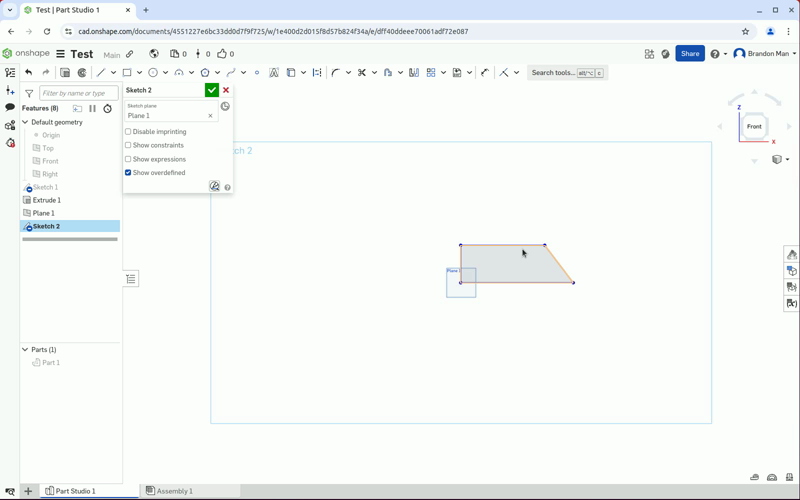
click(522, 248)
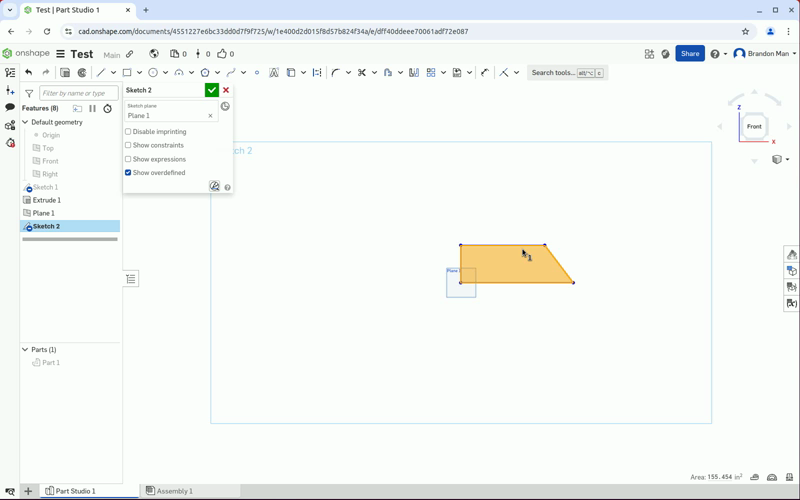
mouse_move(73, 352)
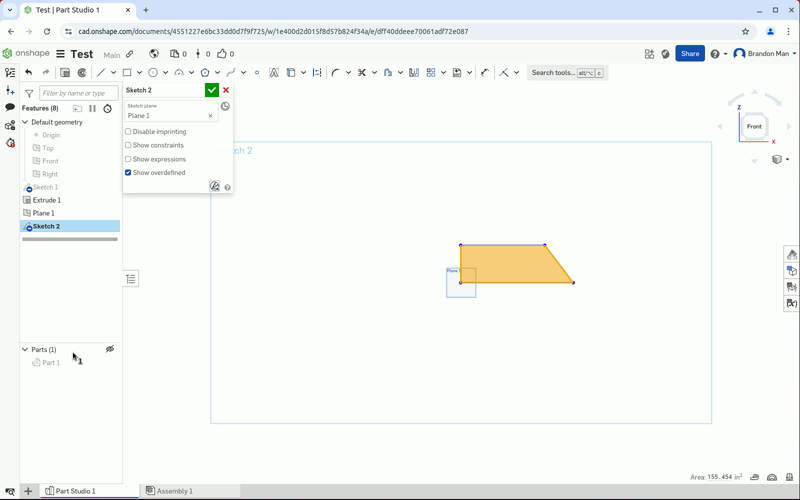
key(shift+y)
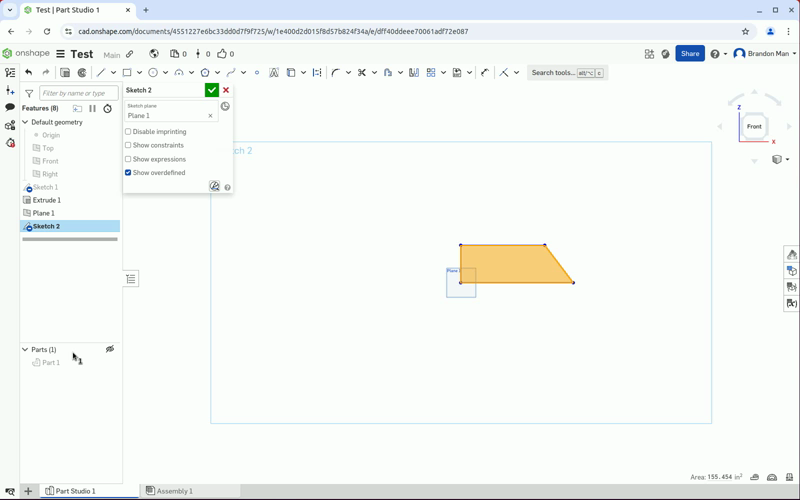
key(shift+e)
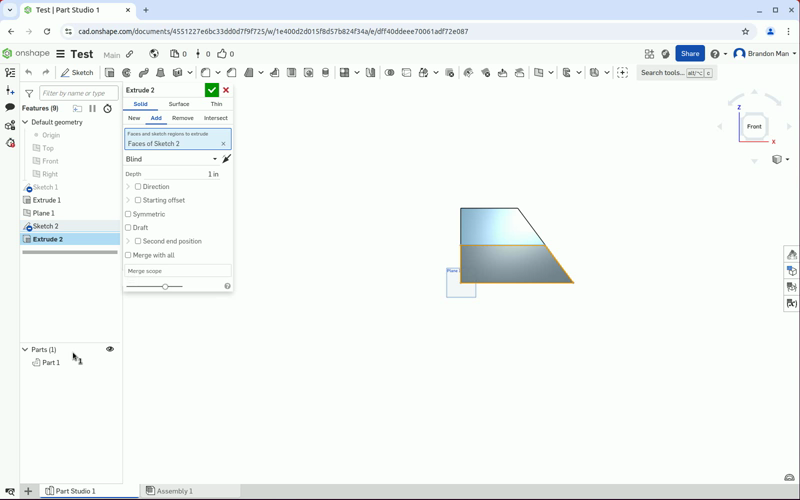
mouse_move(143, 106)
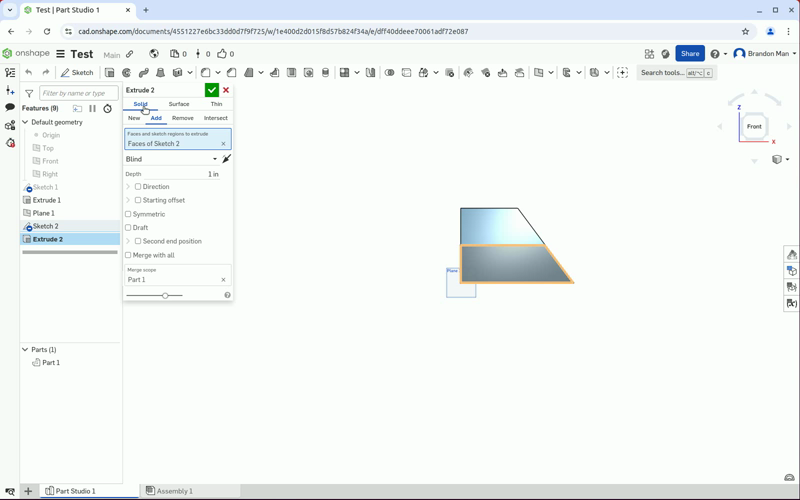
click(143, 106)
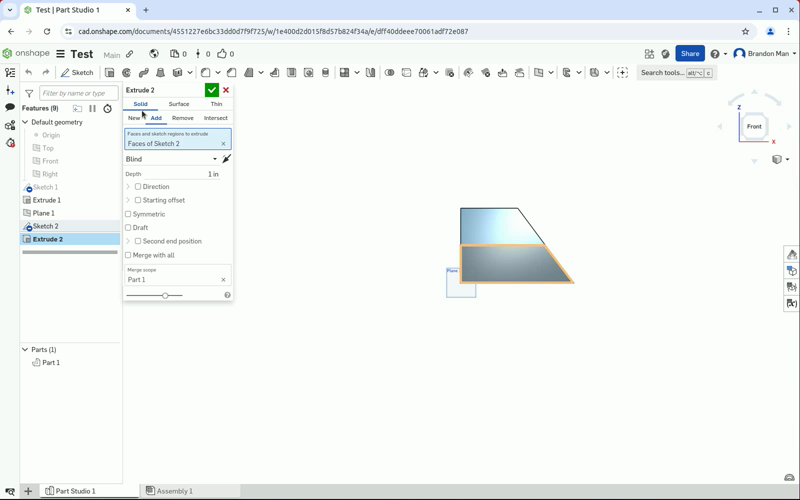
mouse_move(137, 120)
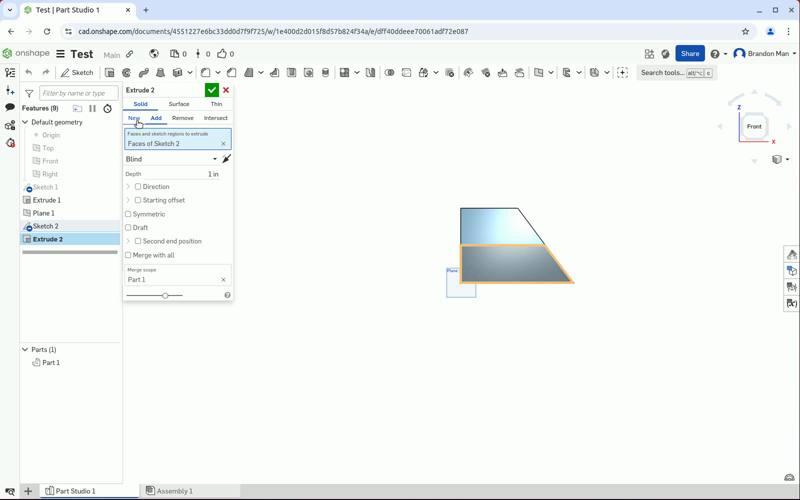
click(137, 120)
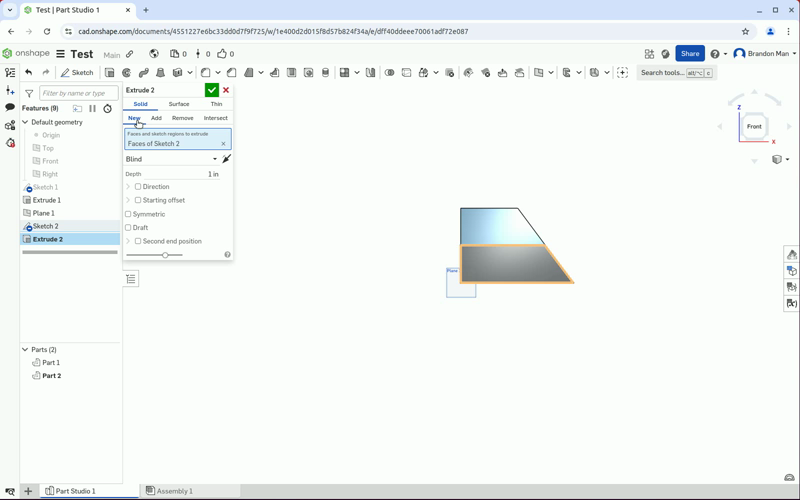
key(tab, 4)
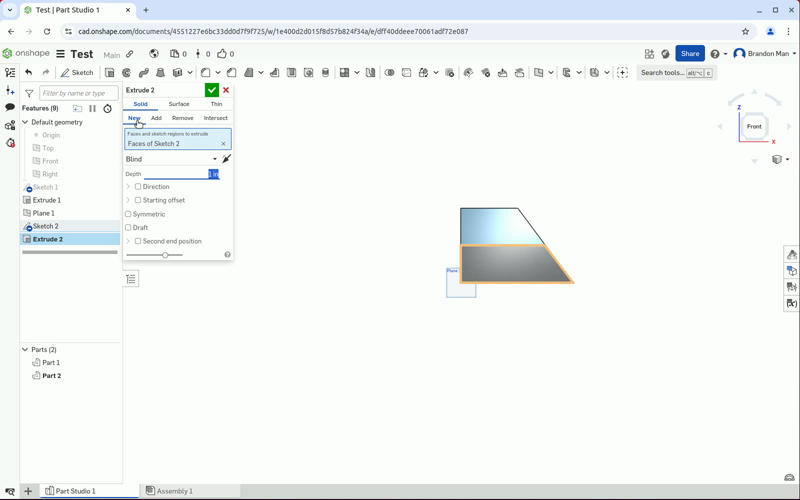
text(7.703)
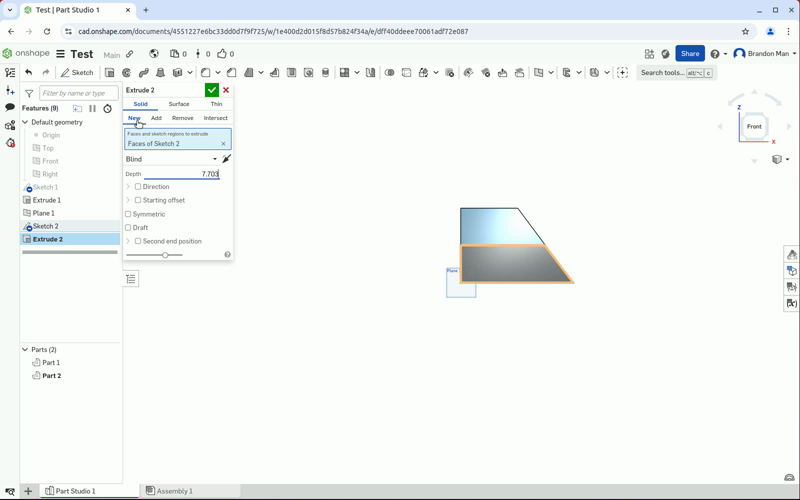
key(enter)
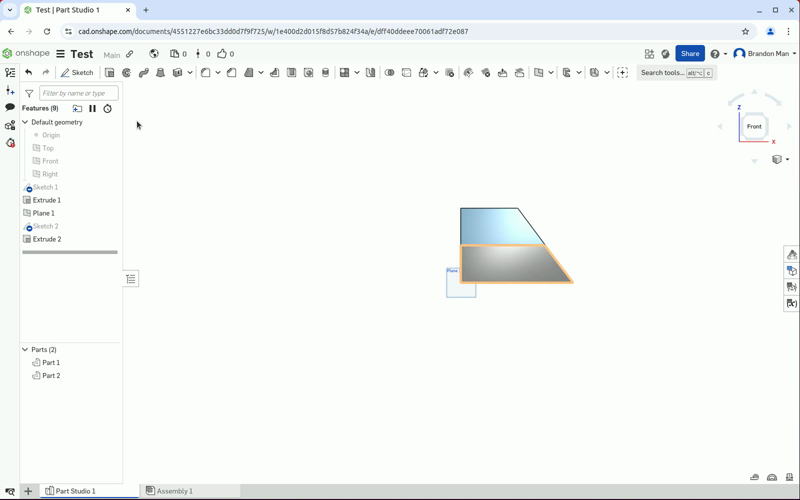
key(shift+h)
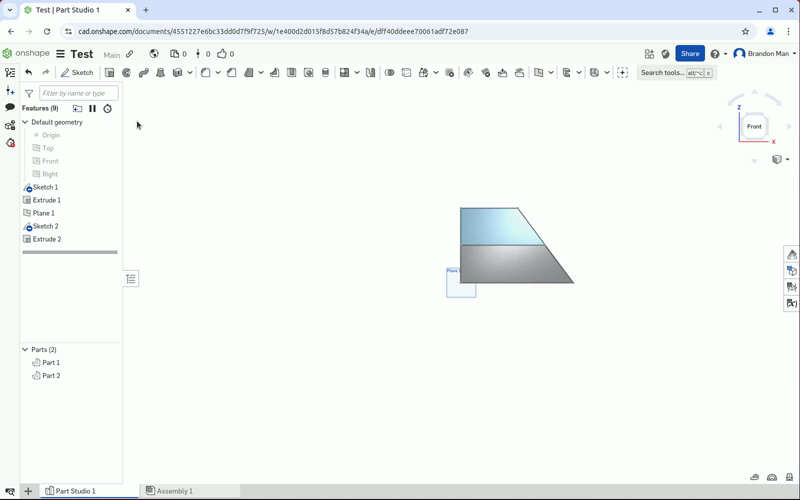
key(shift+h)
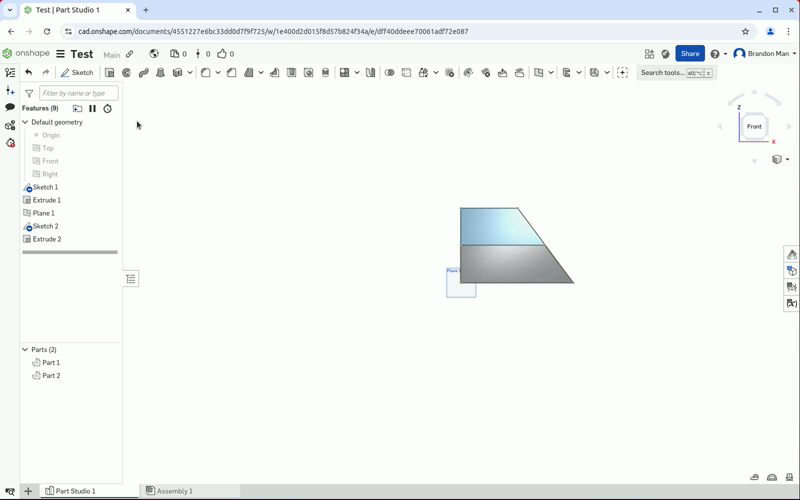
key(shift+7)
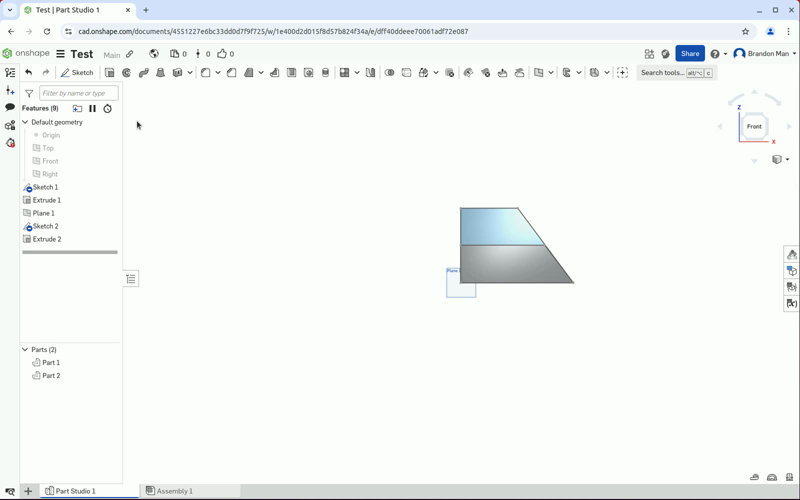
key(left, 2)
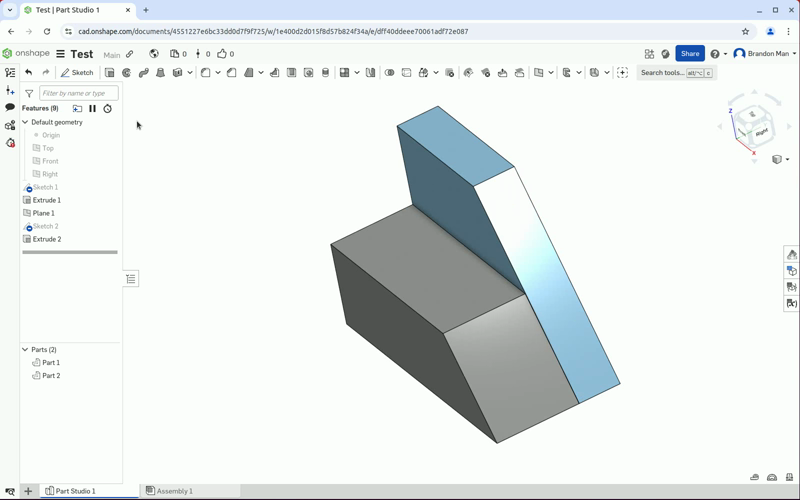
key(down, 2)
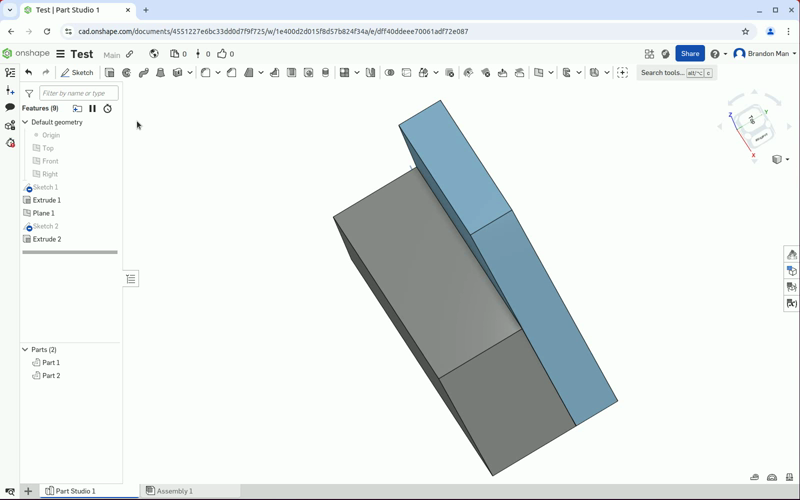
key(up, 2)
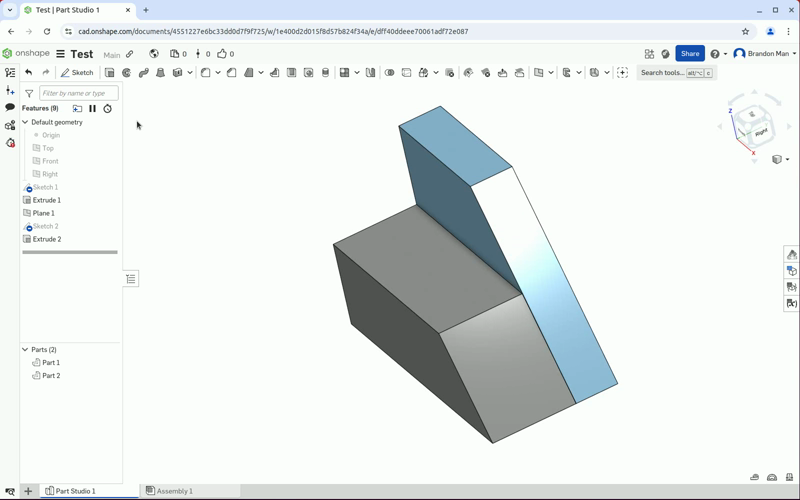
key(right, 2)
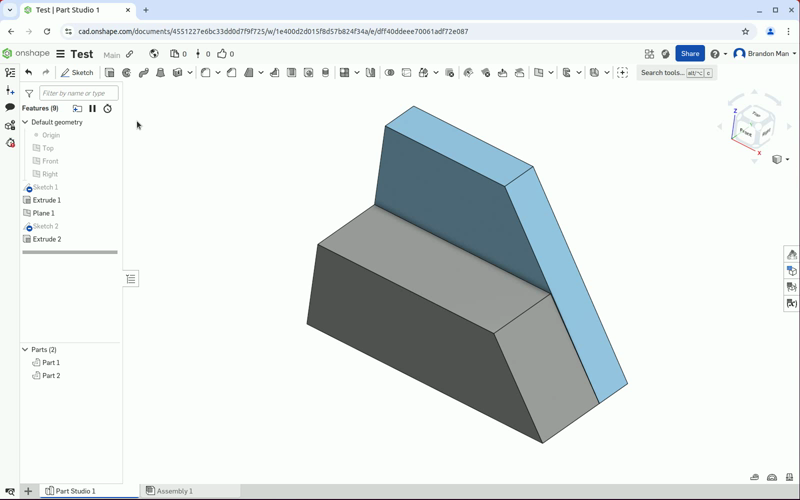
mouse_move(73, 189)
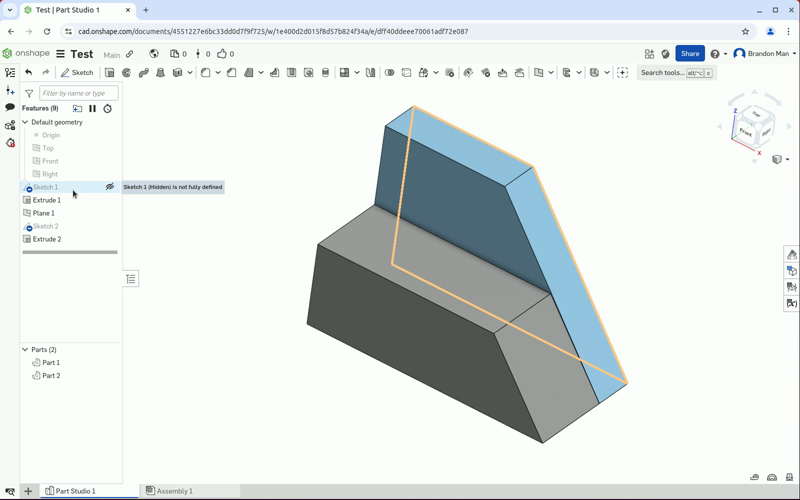
click(73, 189)